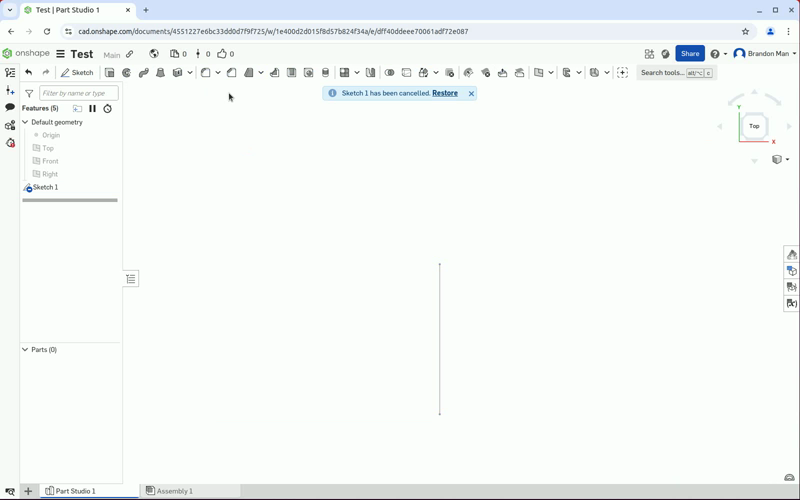
key(shift+h)
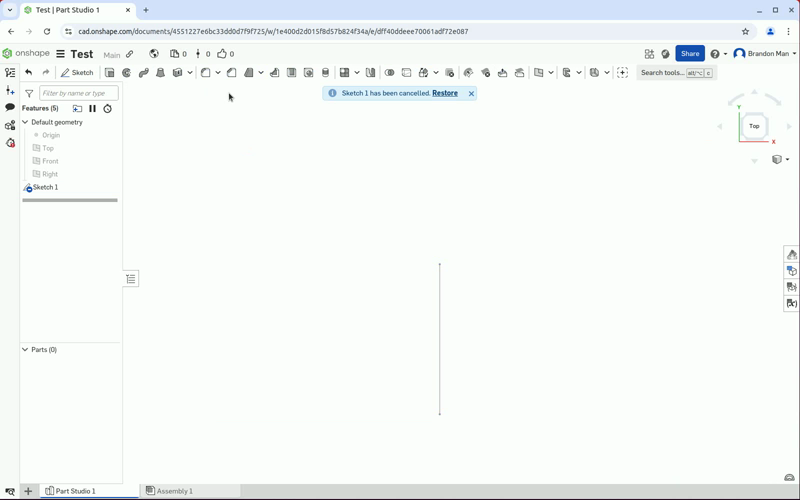
key(shift+s)
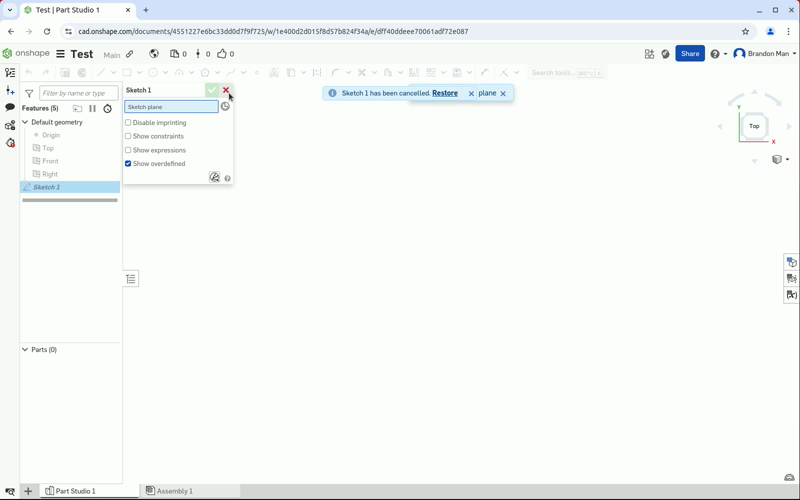
mouse_move(73, 150)
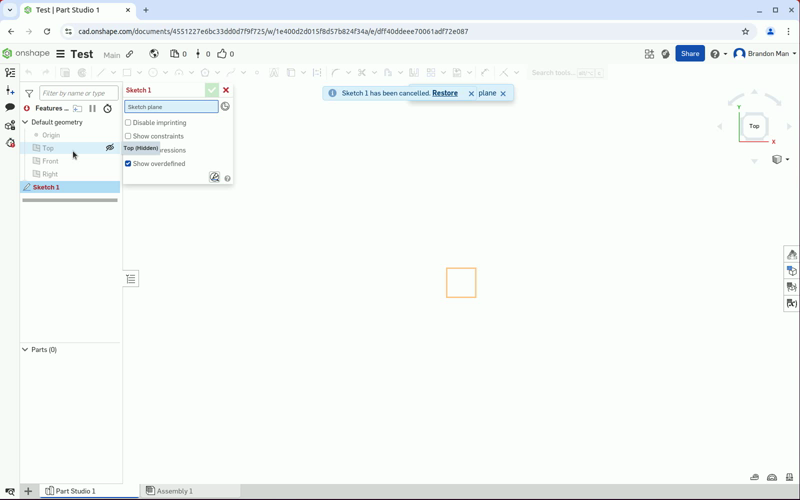
click(73, 150)
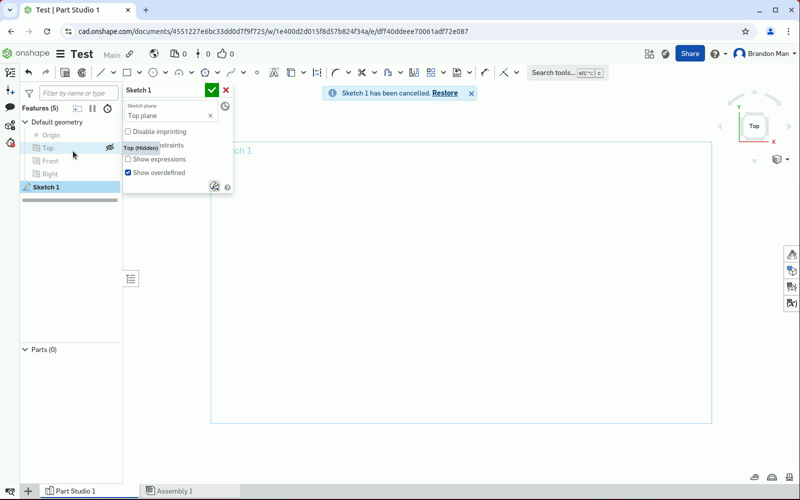
mouse_move(73, 352)
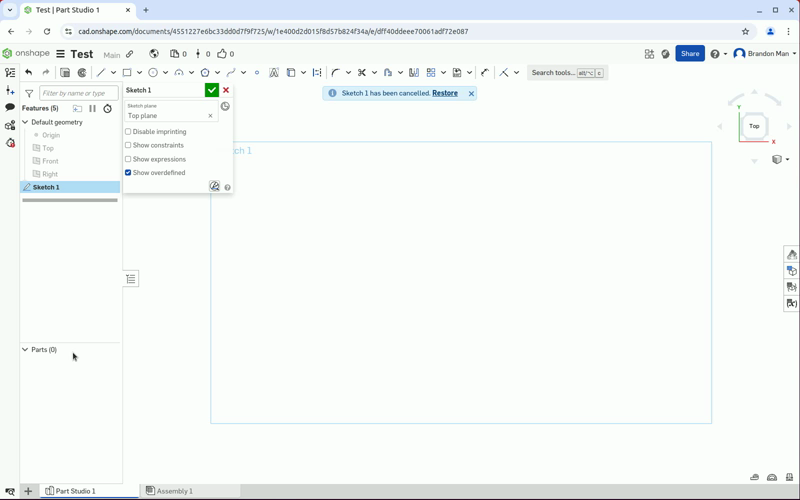
key(y)
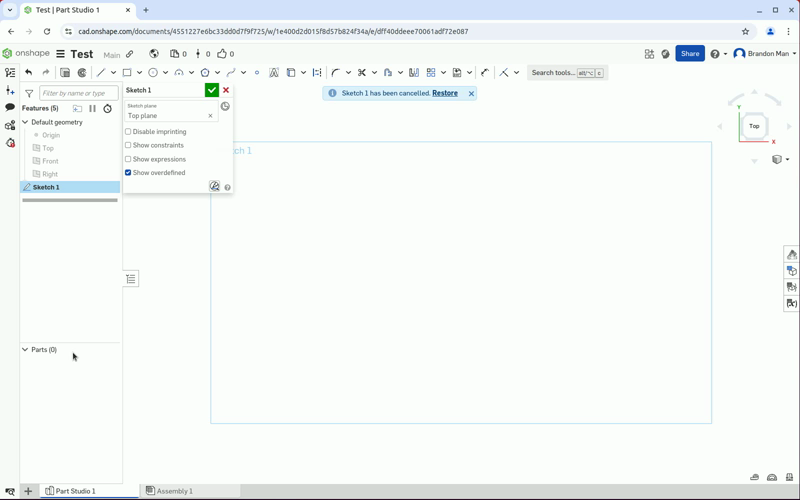
key(l)
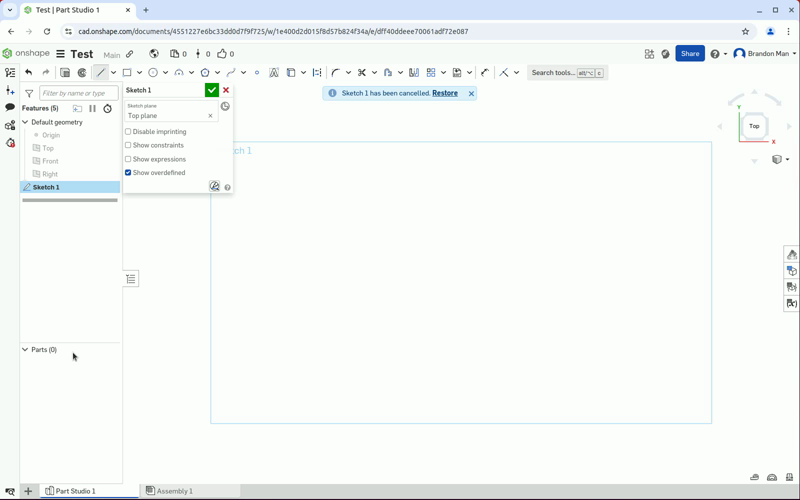
key_down(shift)
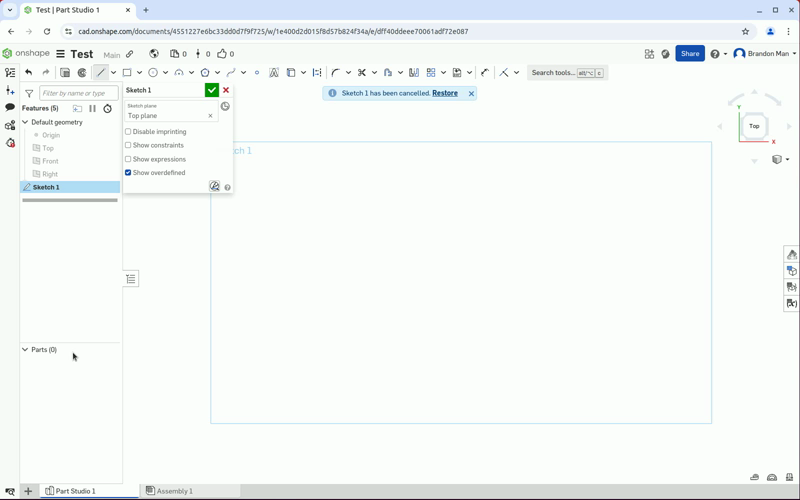
mouse_move(349, 282)
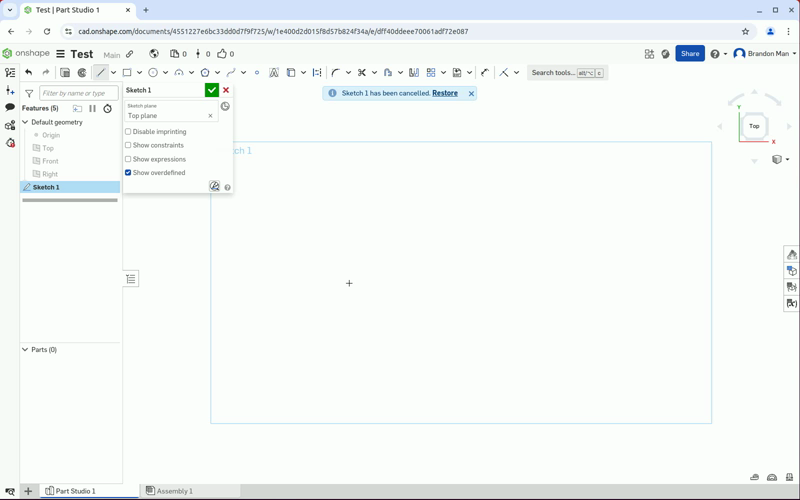
click(349, 282)
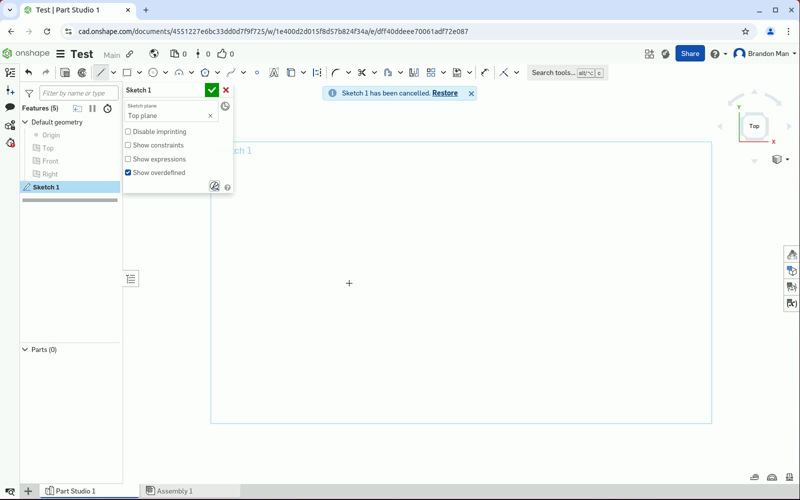
key_up(shift)
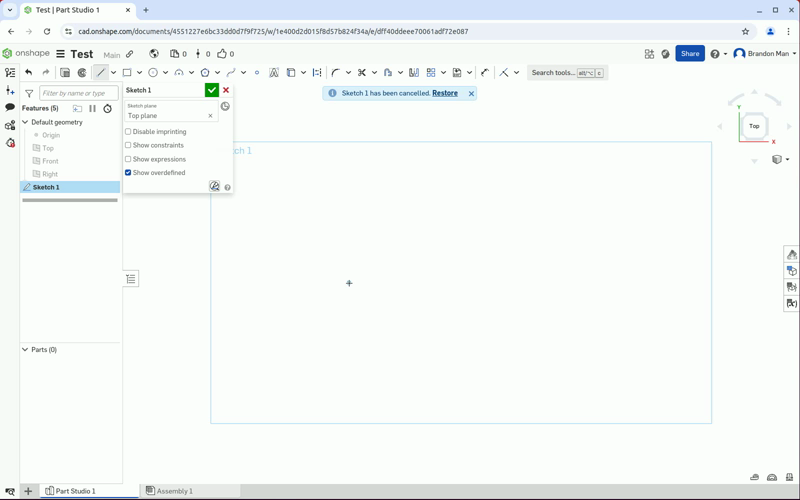
key_down(shift)
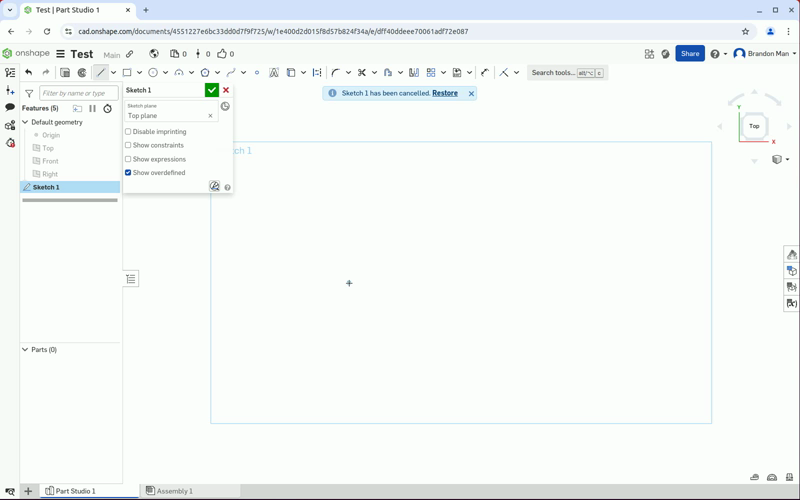
mouse_move(405, 378)
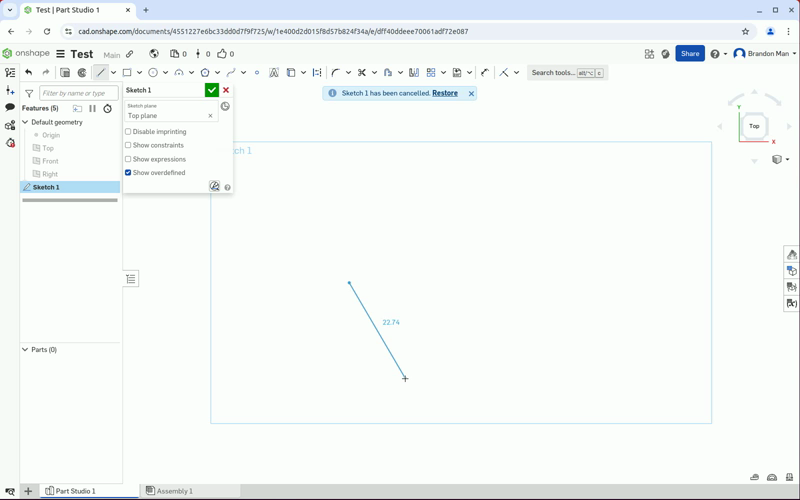
click(405, 378)
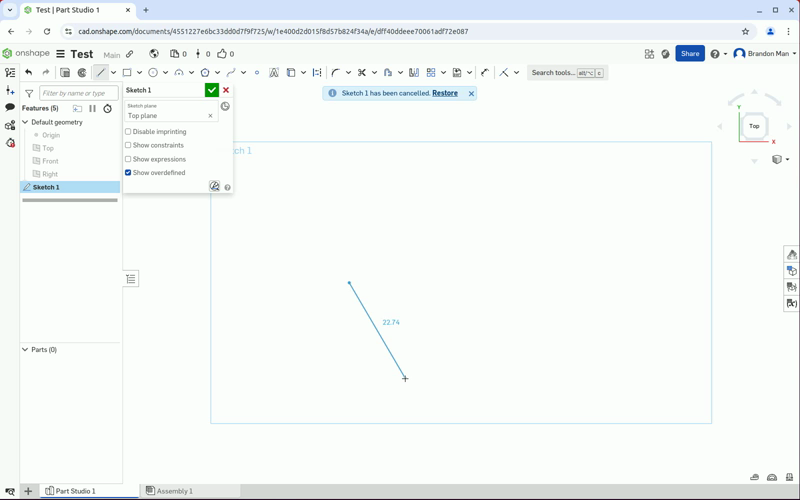
key_up(shift)
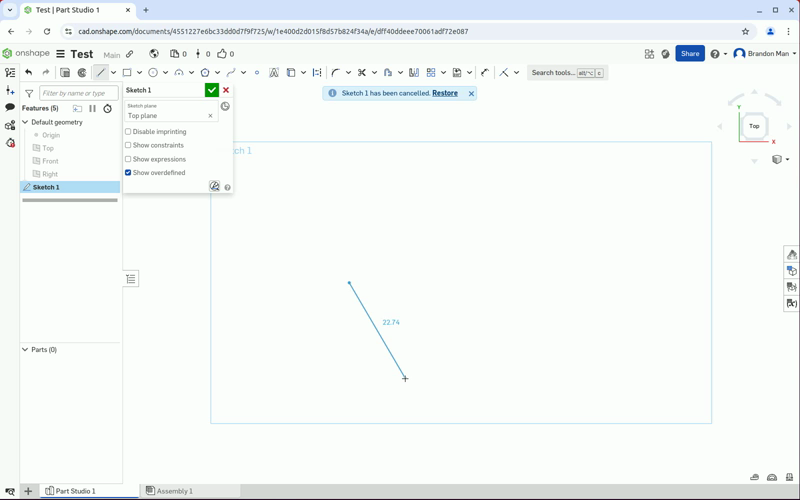
key_down(shift)
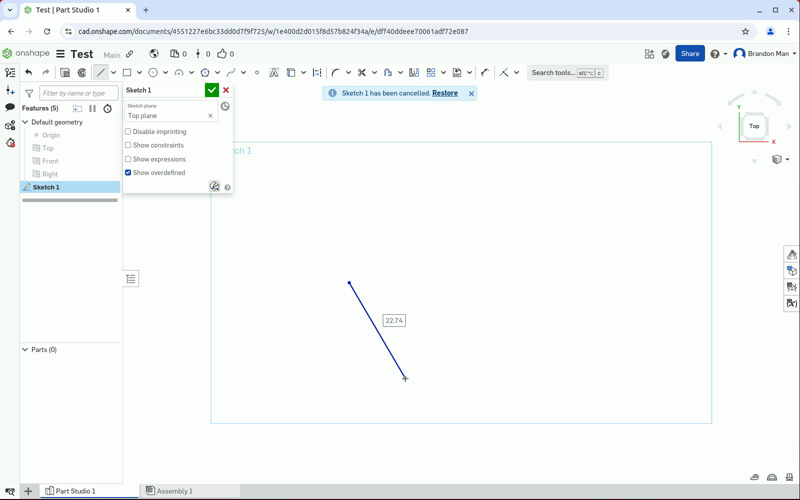
mouse_move(514, 378)
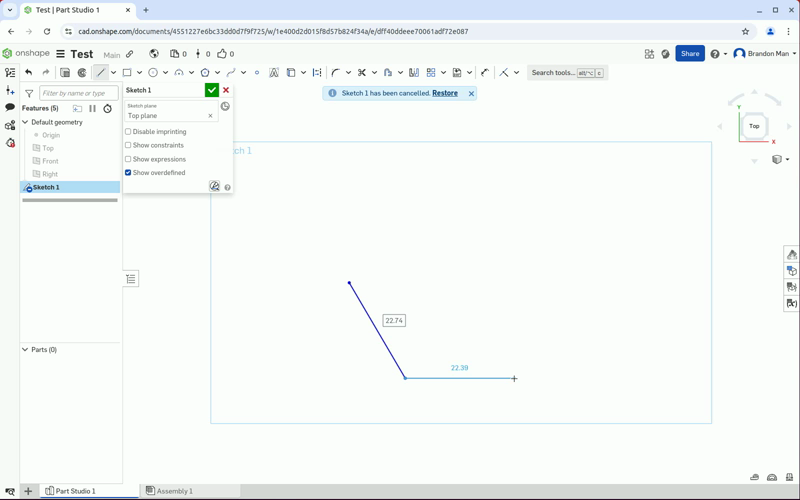
click(514, 378)
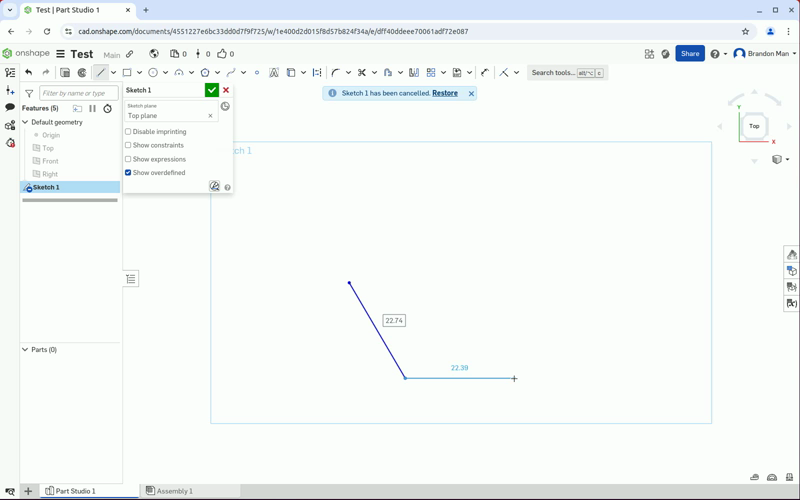
key_up(shift)
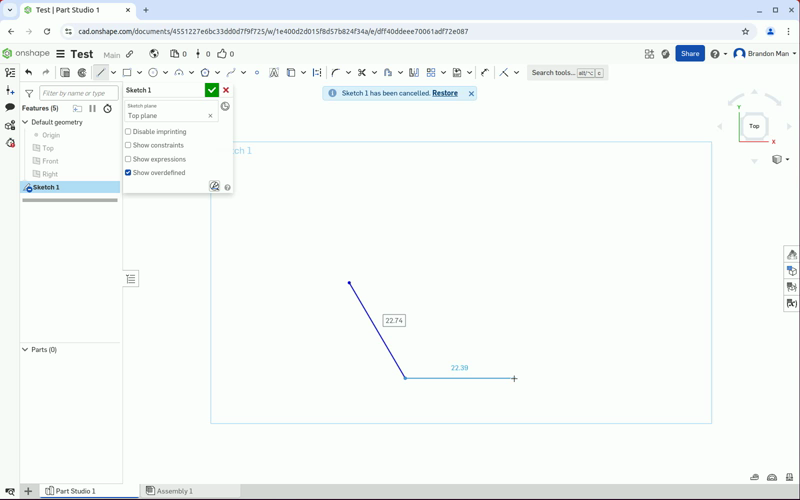
key_down(shift)
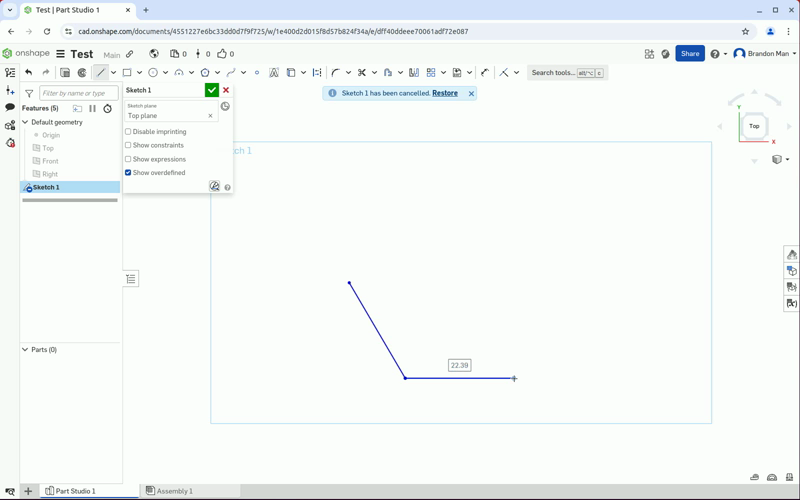
mouse_move(569, 282)
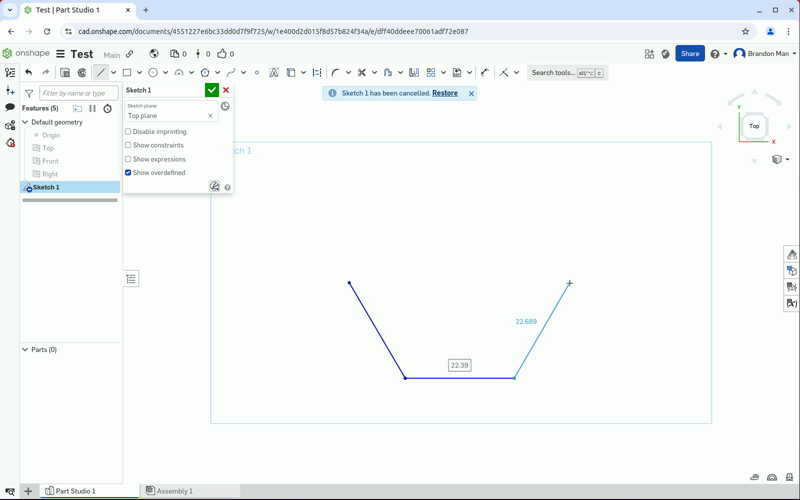
click(569, 282)
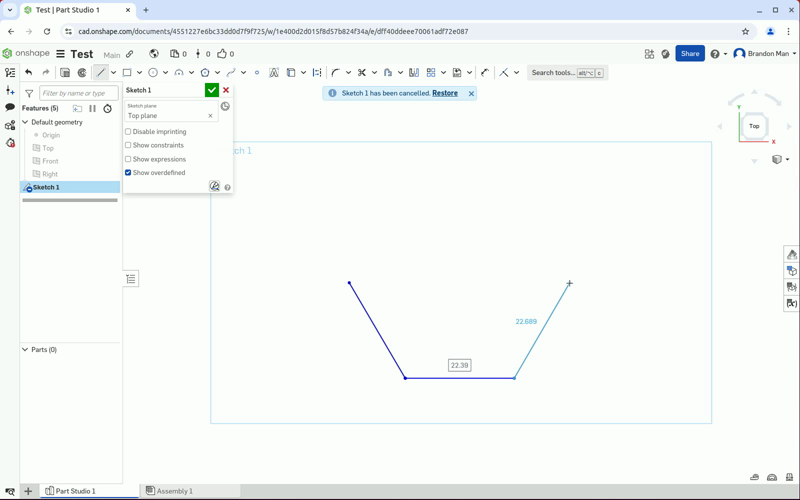
key_up(shift)
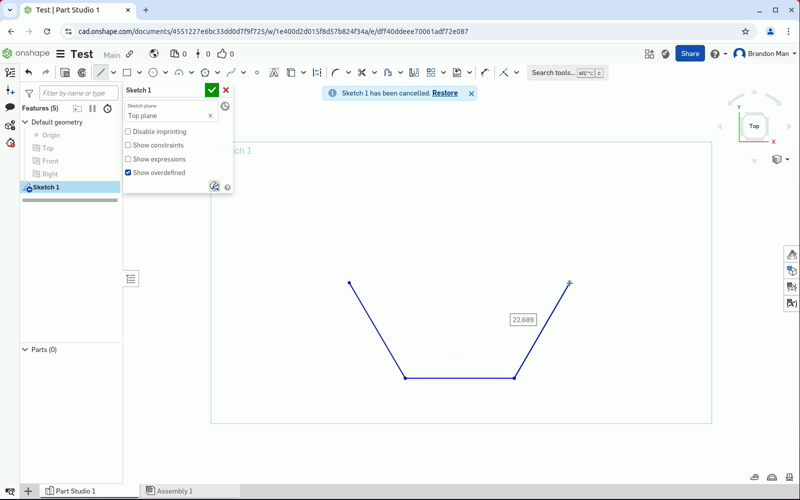
key_down(shift)
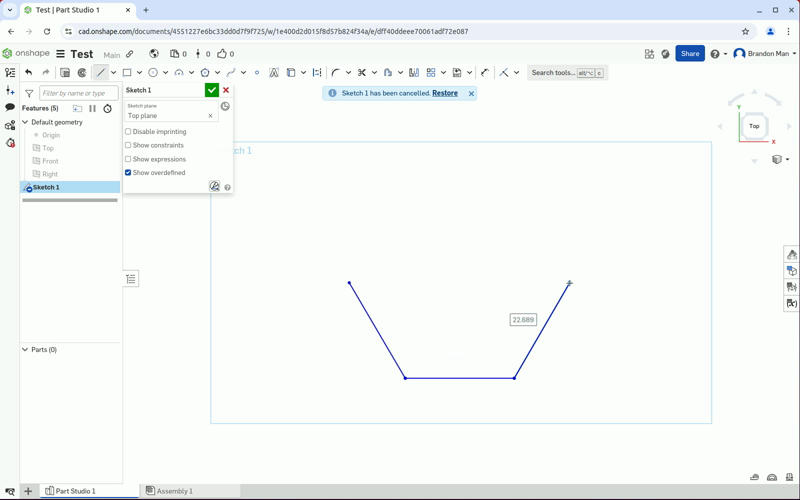
mouse_move(514, 187)
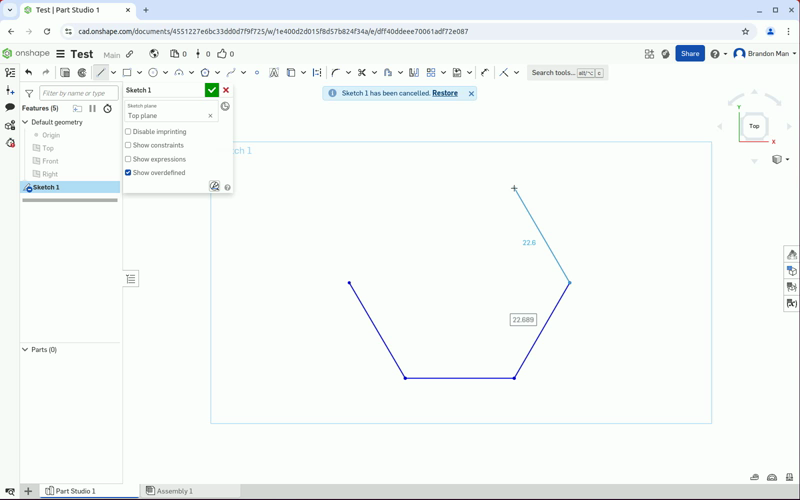
click(514, 187)
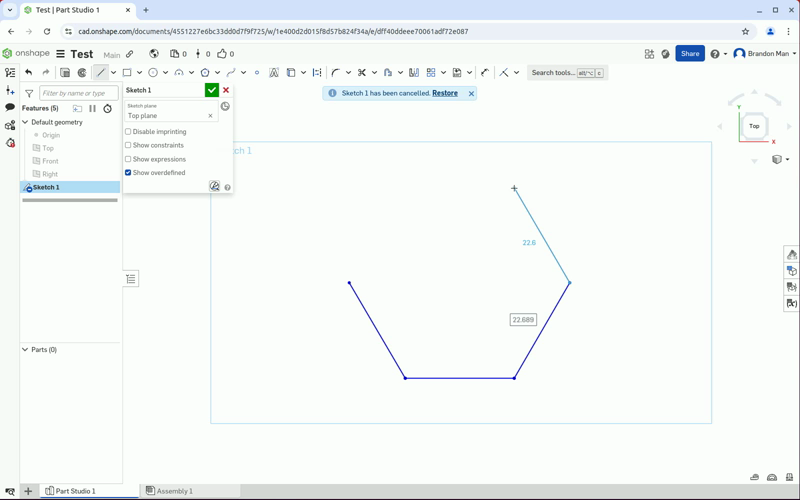
key_up(shift)
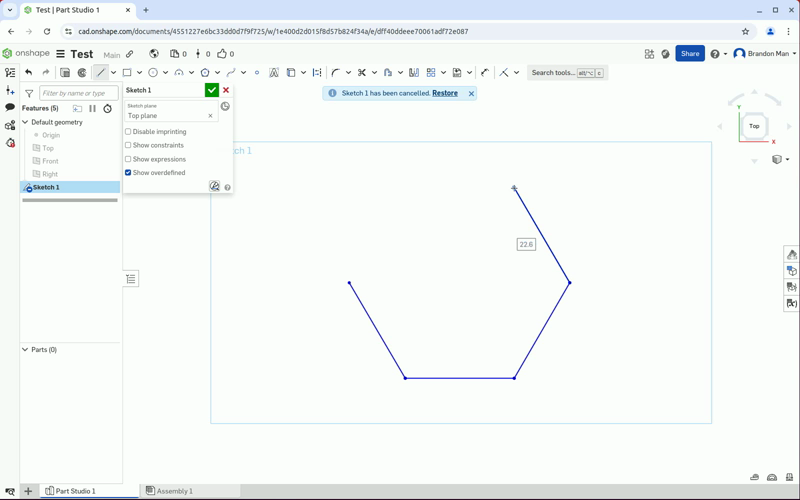
key_down(shift)
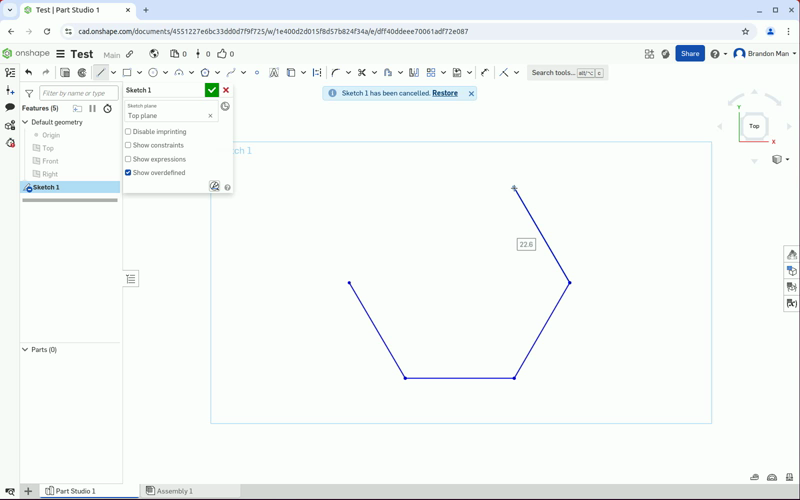
mouse_move(405, 187)
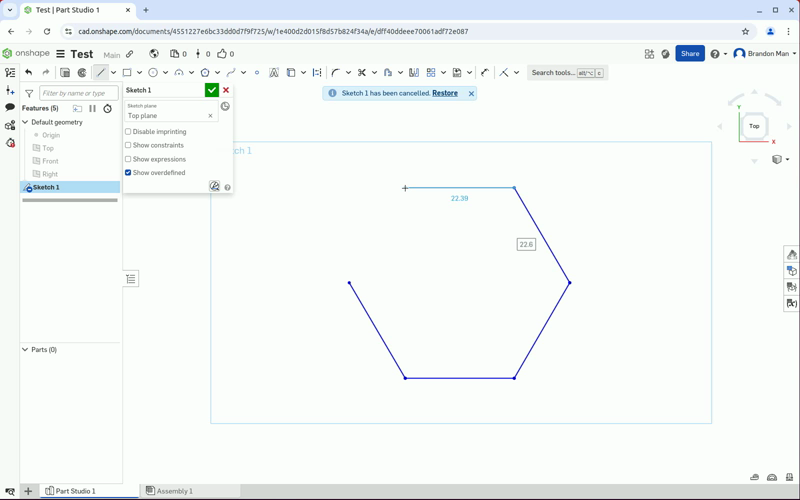
click(405, 187)
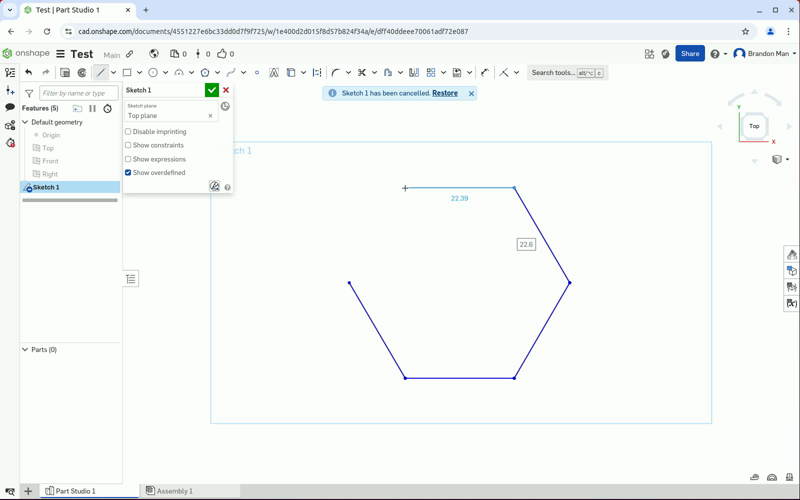
key_up(shift)
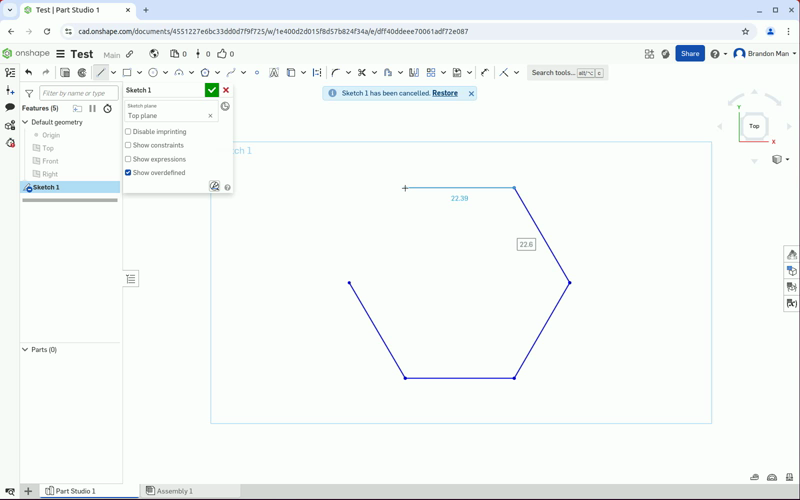
key_down(shift)
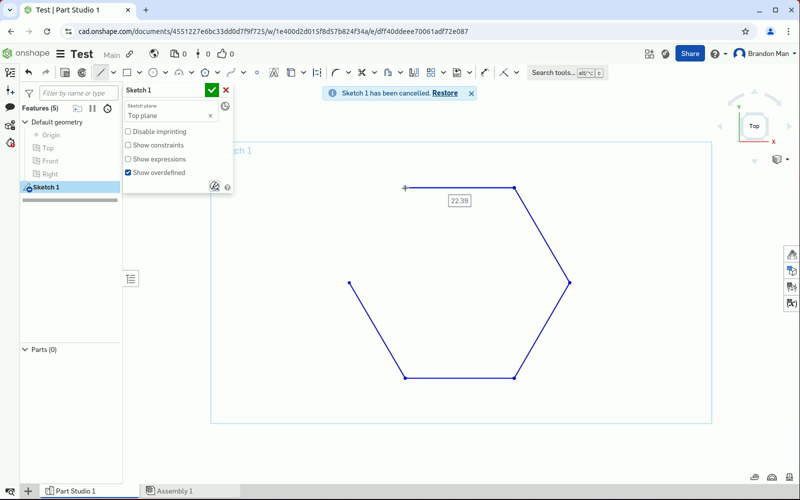
mouse_move(349, 282)
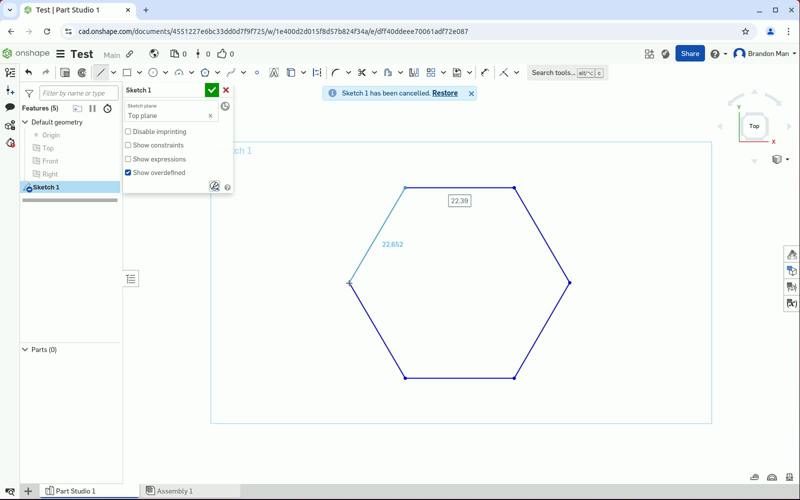
key_up(shift)
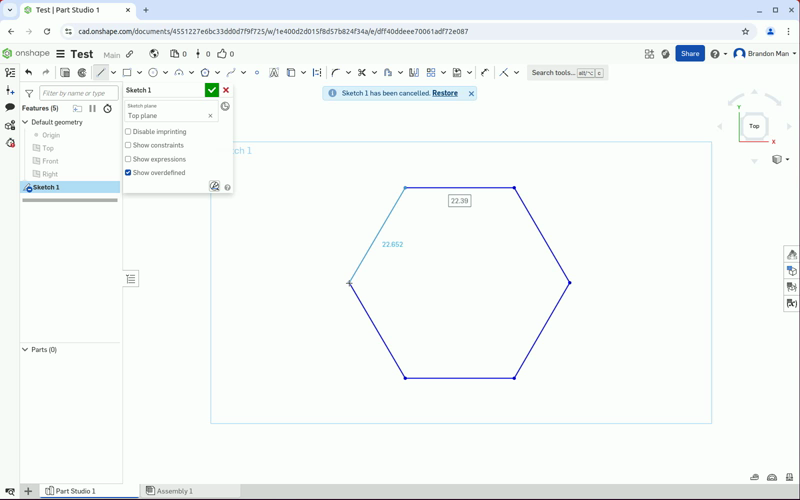
click(349, 282)
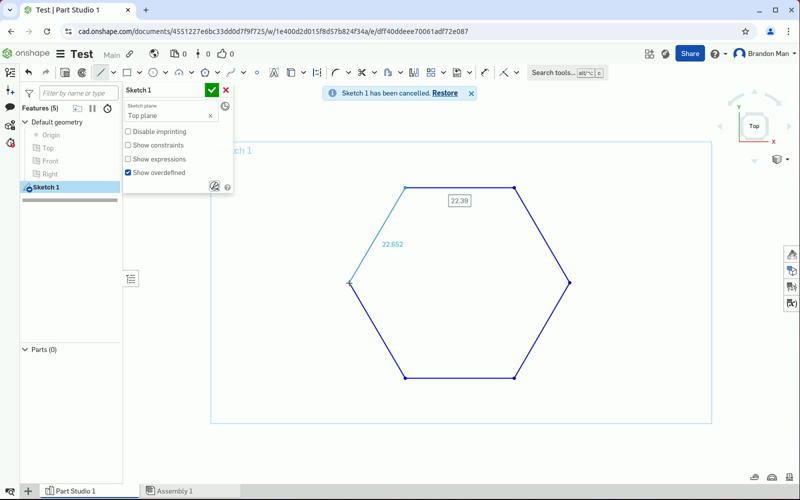
key(esc)
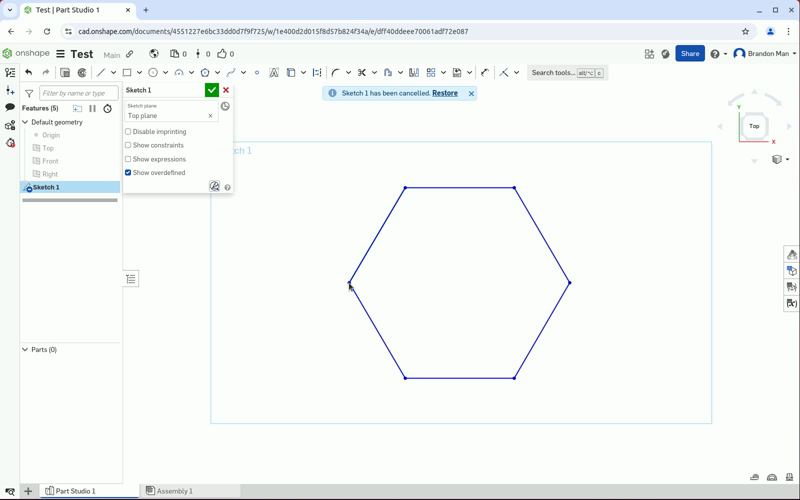
mouse_move(459, 339)
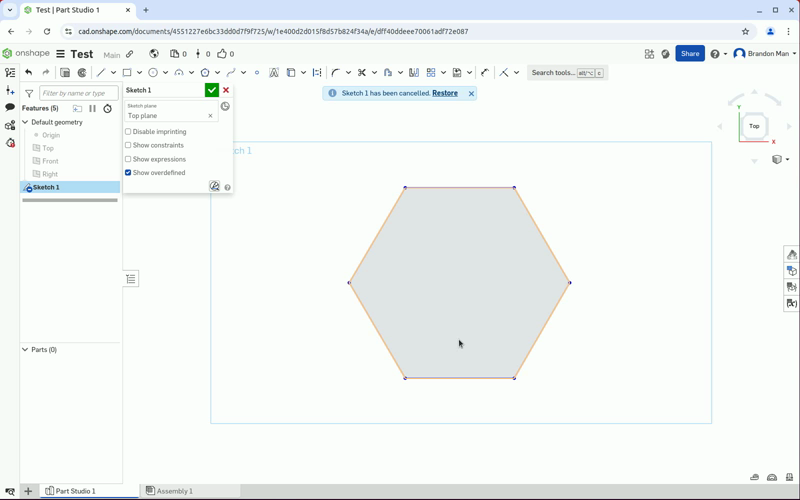
click(459, 339)
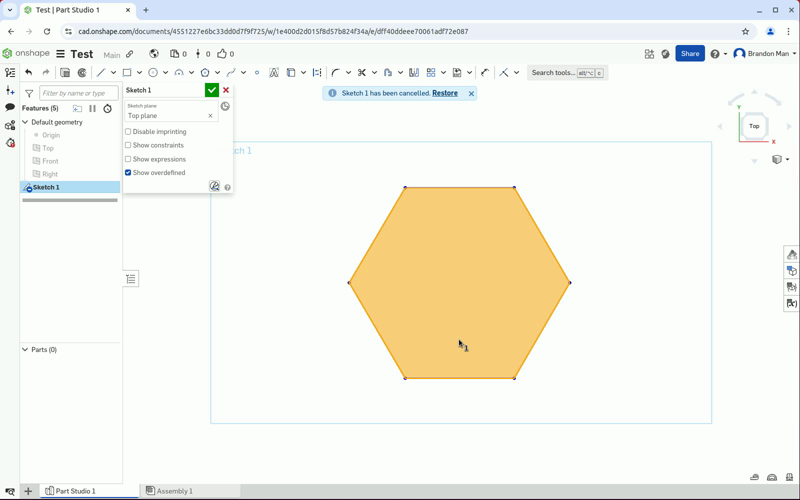
mouse_move(73, 352)
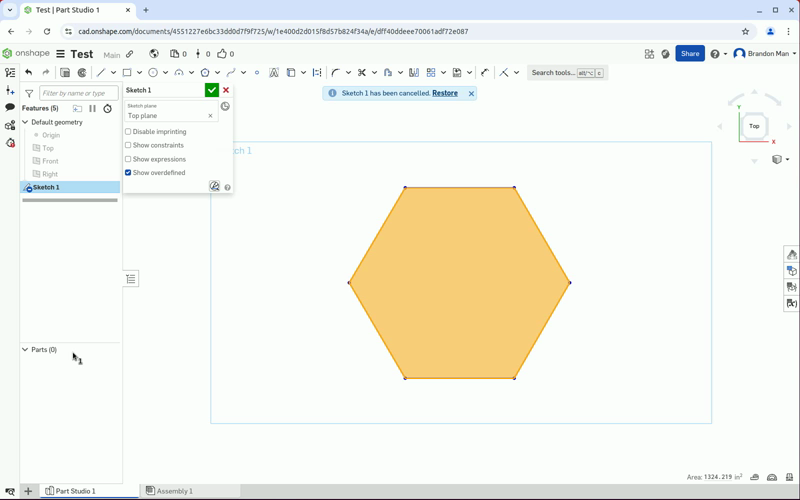
key(shift+y)
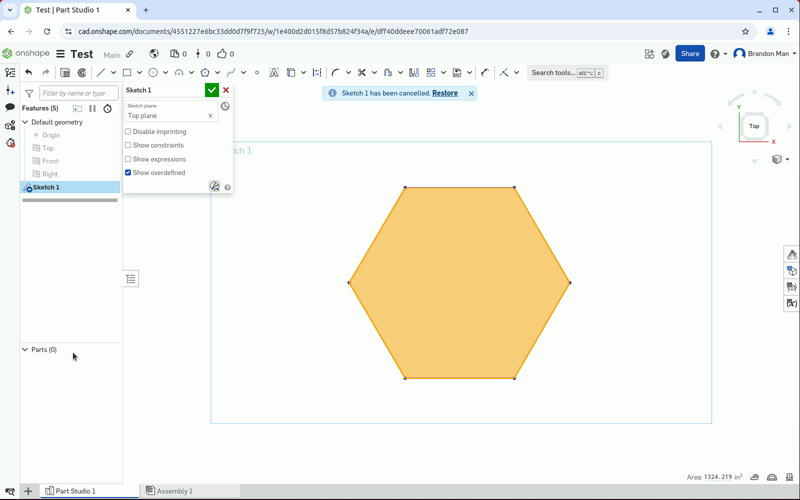
key(shift+e)
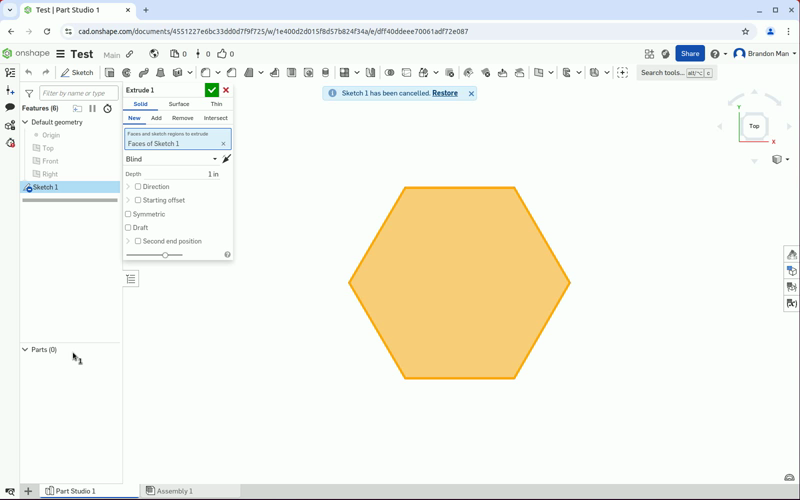
mouse_move(143, 106)
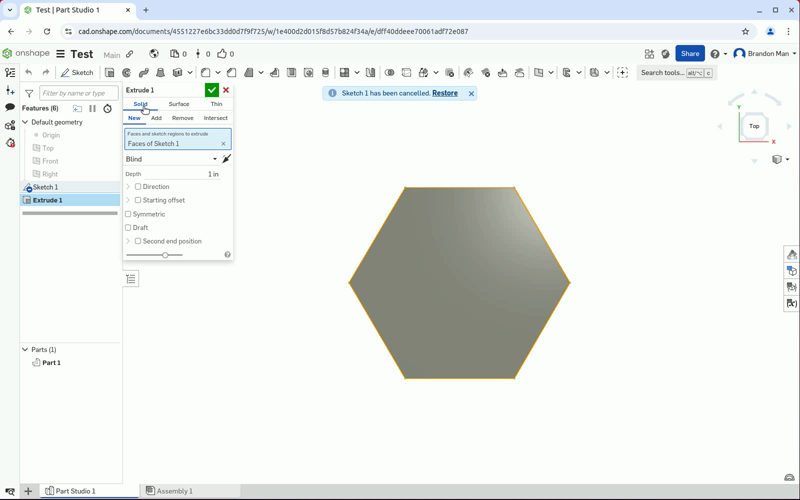
click(143, 106)
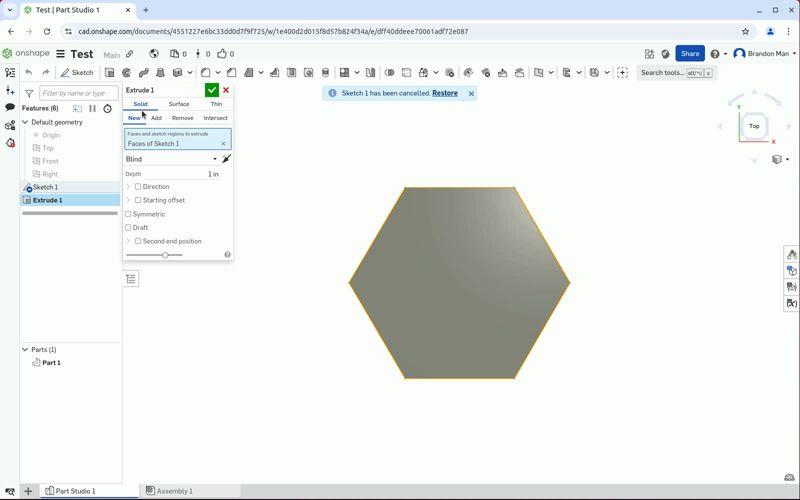
mouse_move(137, 120)
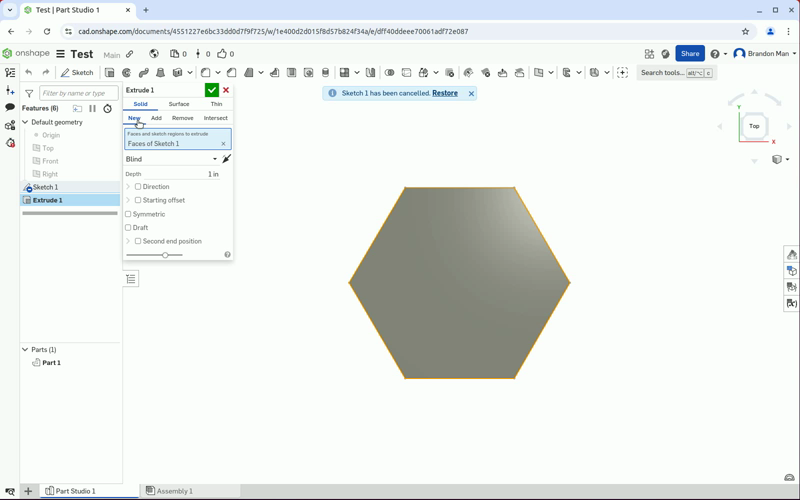
click(137, 120)
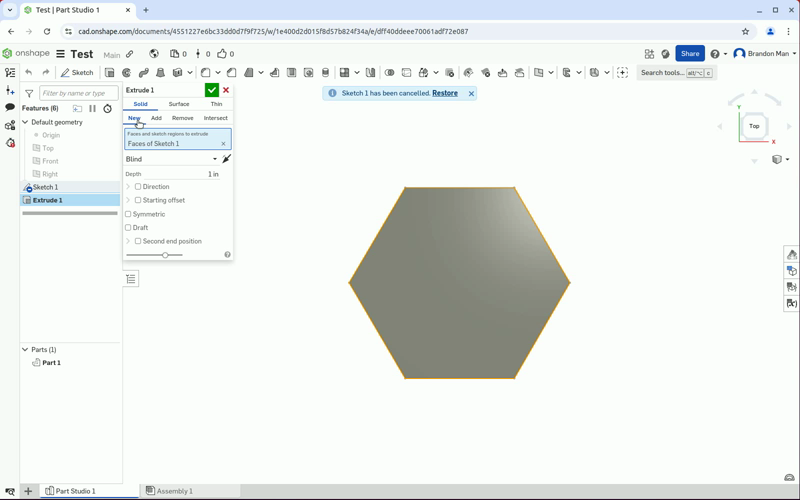
key(tab, 4)
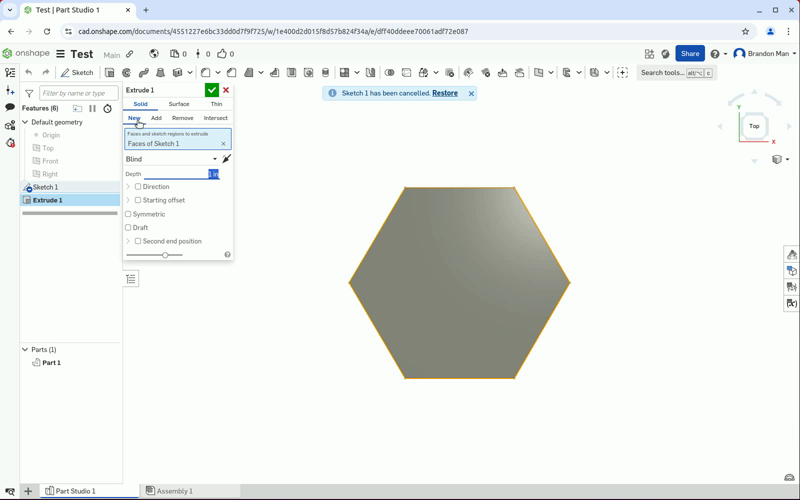
text(15.405)
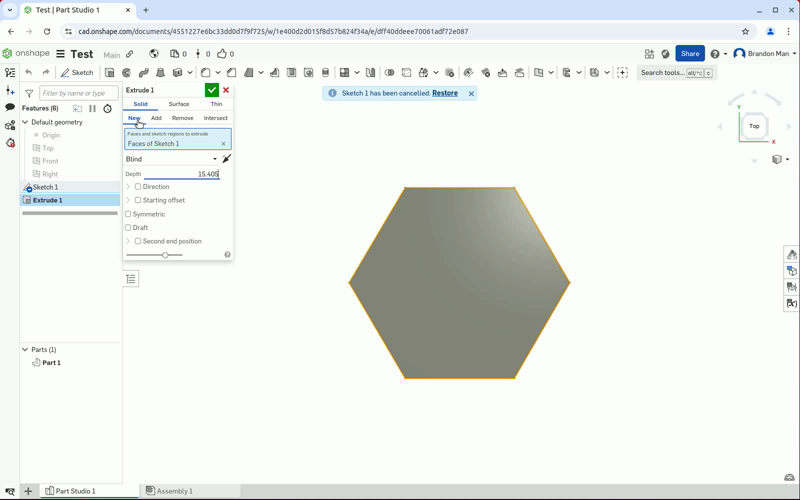
key(enter)
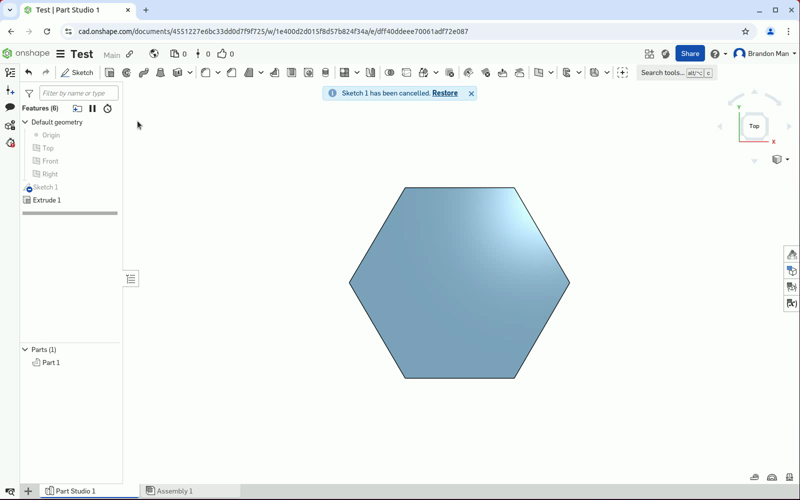
key(shift+h)
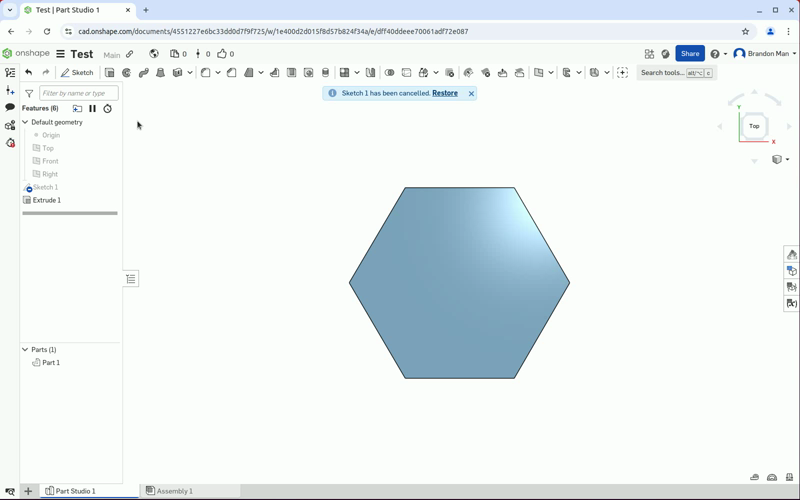
key(shift+h)
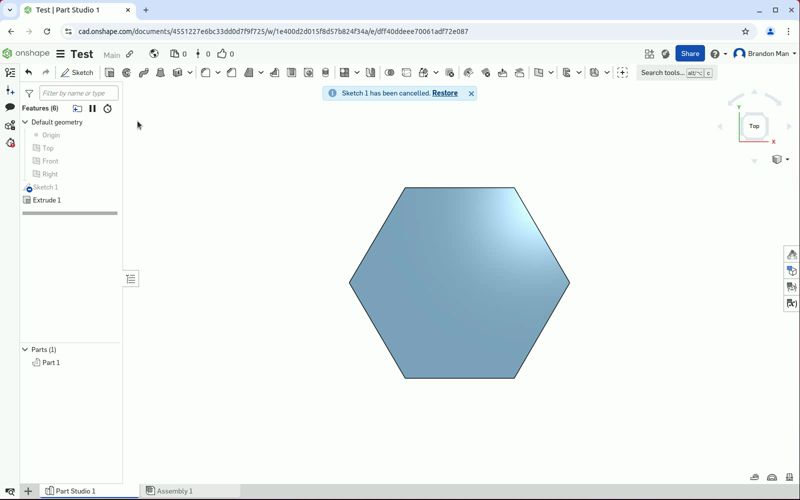
mouse_move(73, 189)
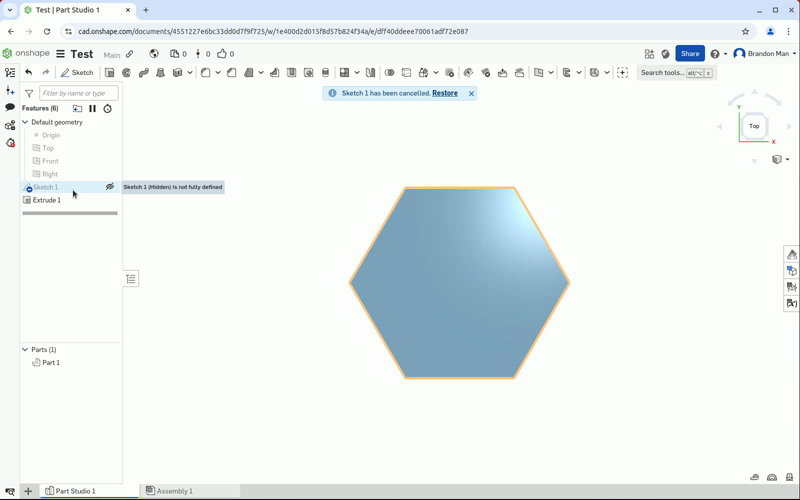
click(73, 189)
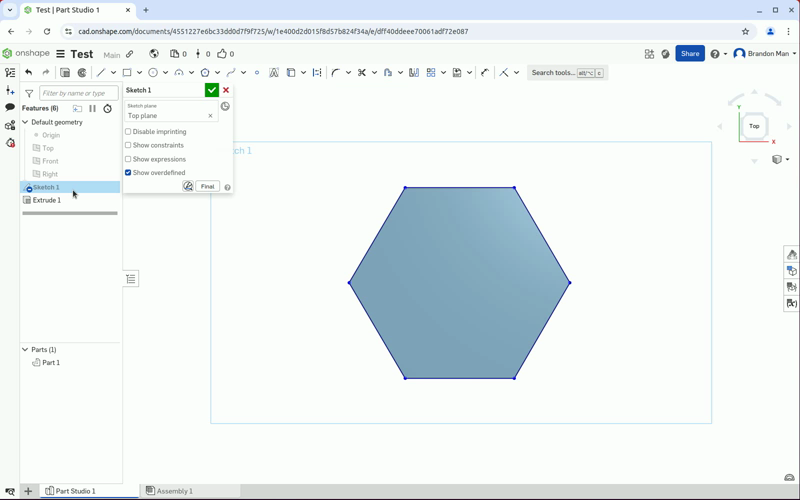
mouse_move(229, 92)
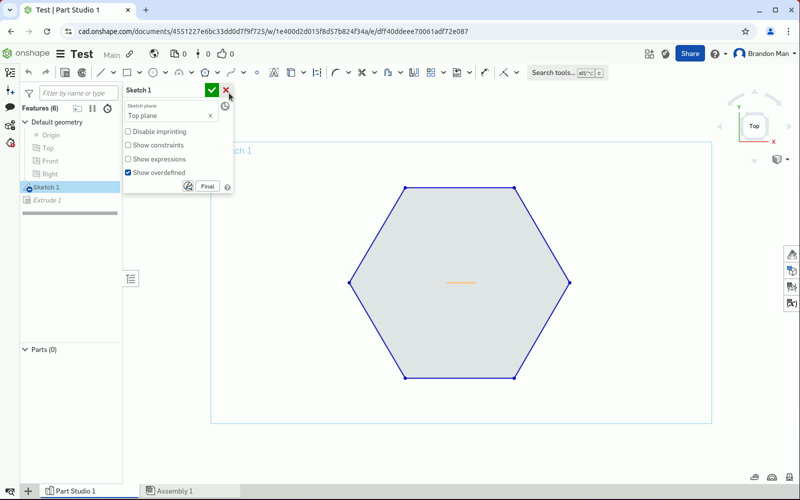
click(229, 92)
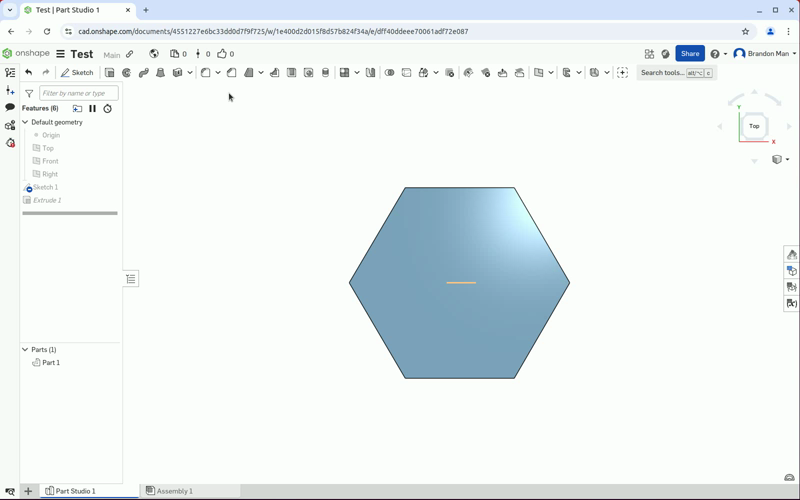
mouse_move(541, 75)
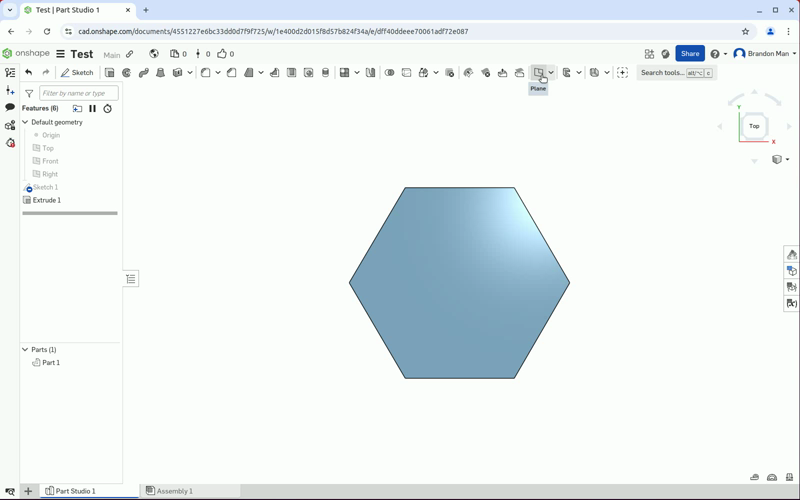
click(541, 75)
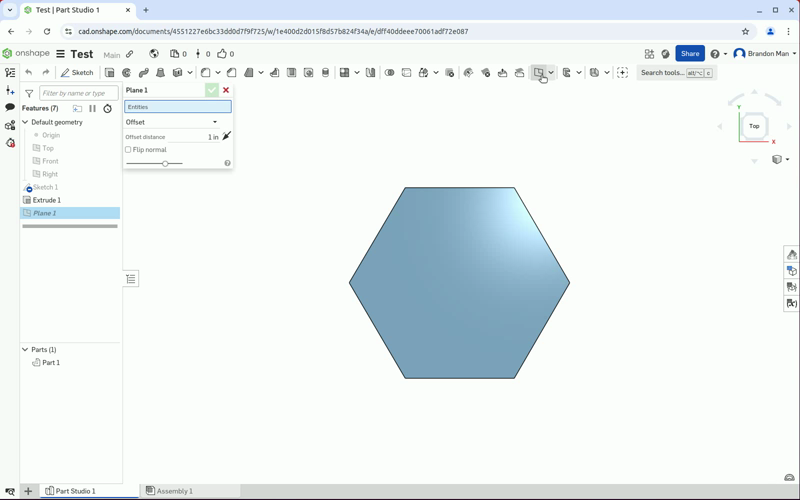
mouse_move(73, 150)
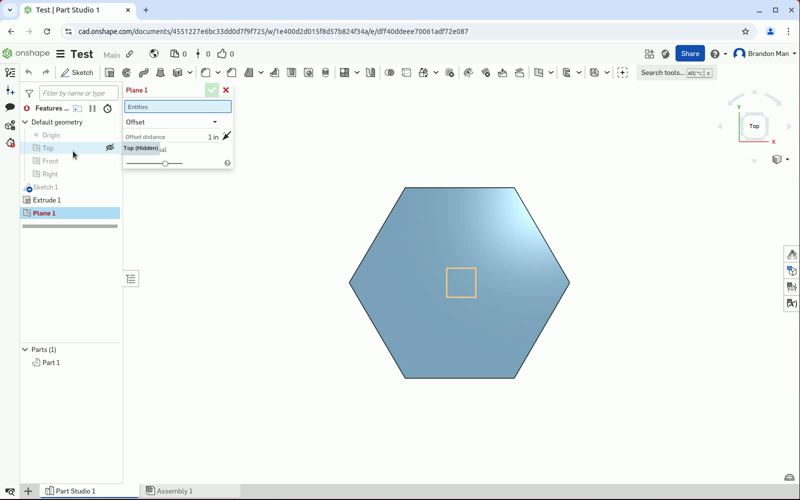
click(73, 150)
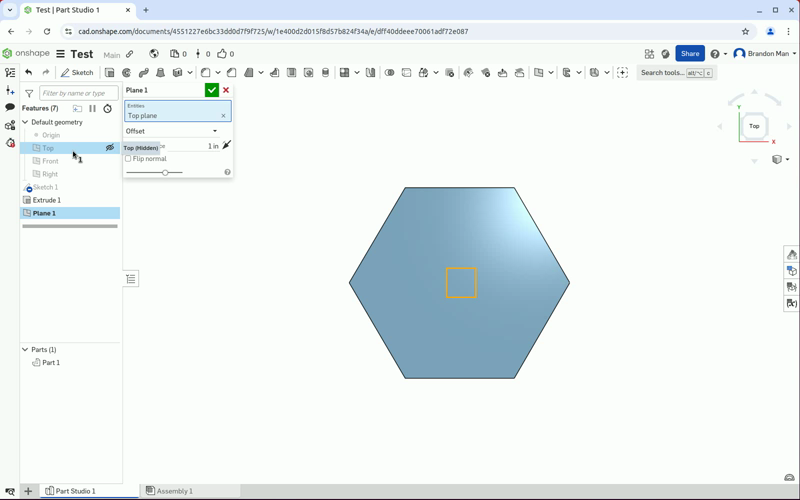
key(tab, 2)
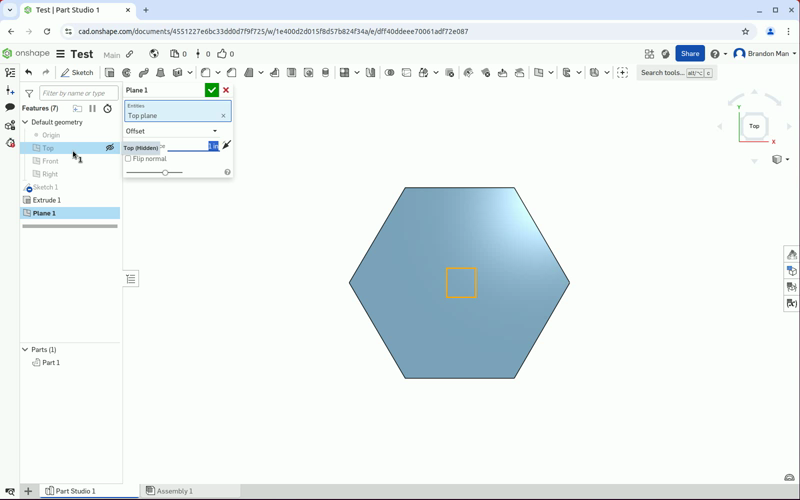
text(15.405)
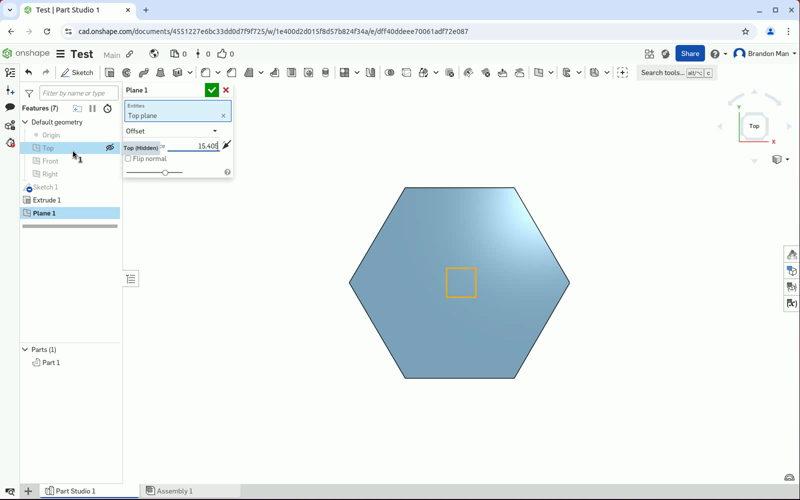
key(enter, 2)
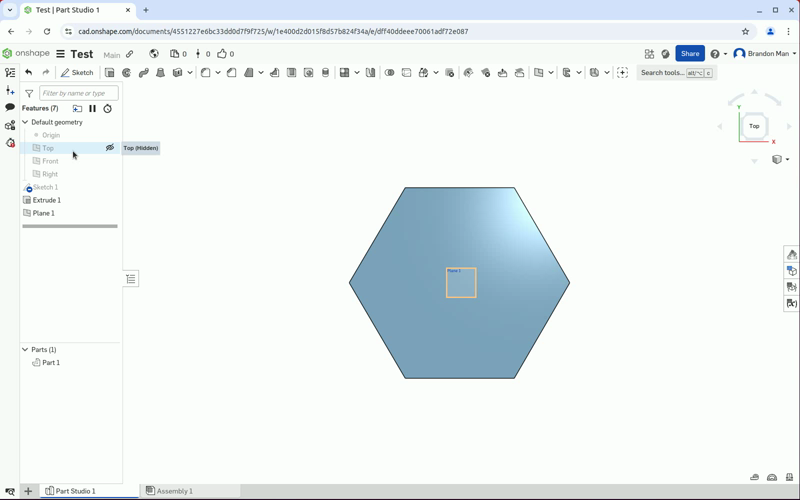
key(shift+s)
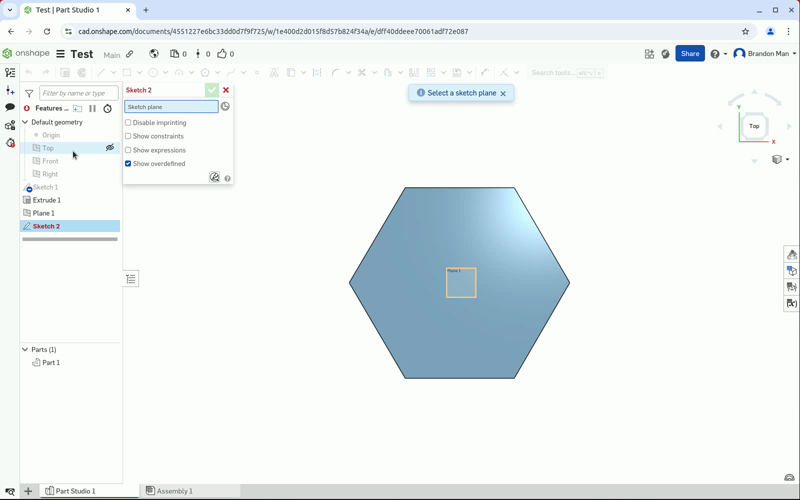
mouse_move(73, 215)
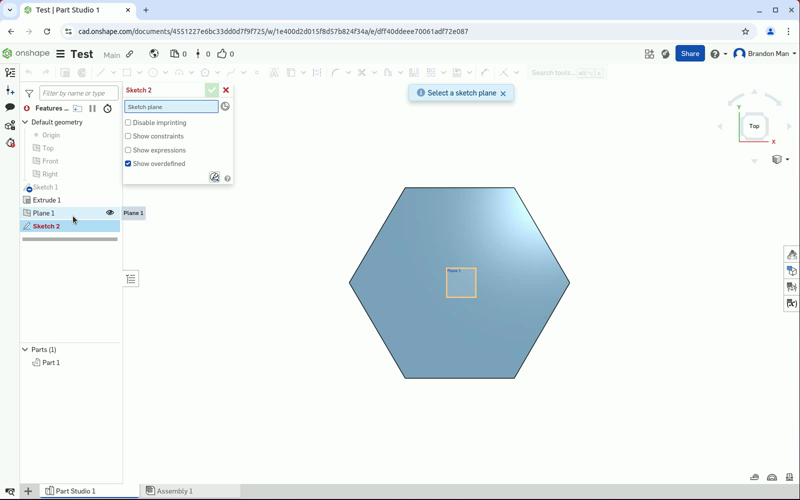
click(73, 215)
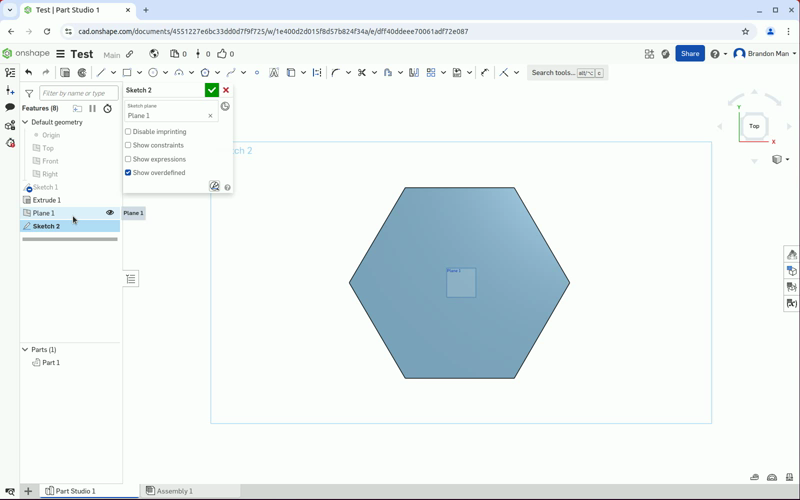
mouse_move(73, 352)
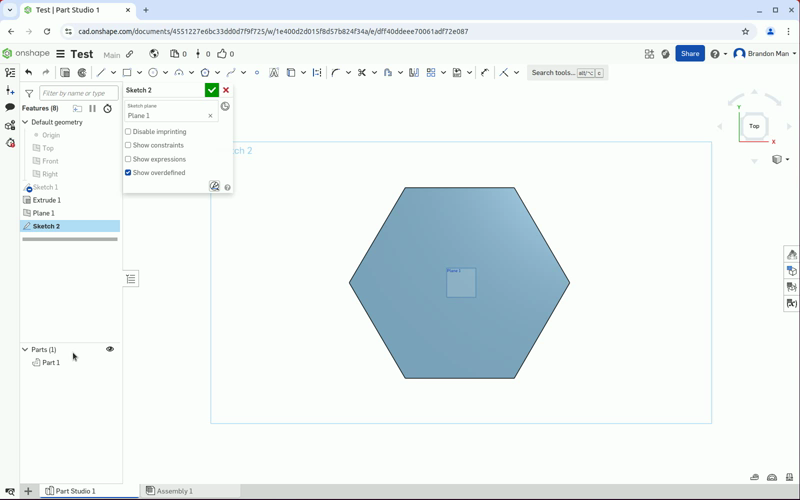
key(y)
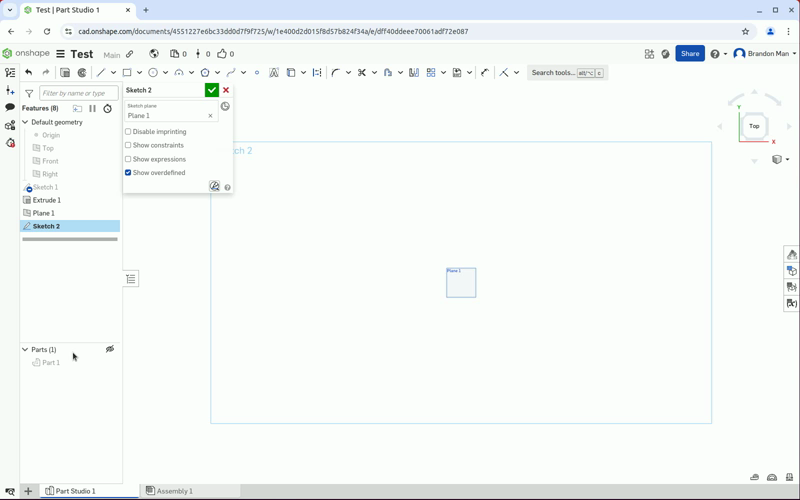
key(c)
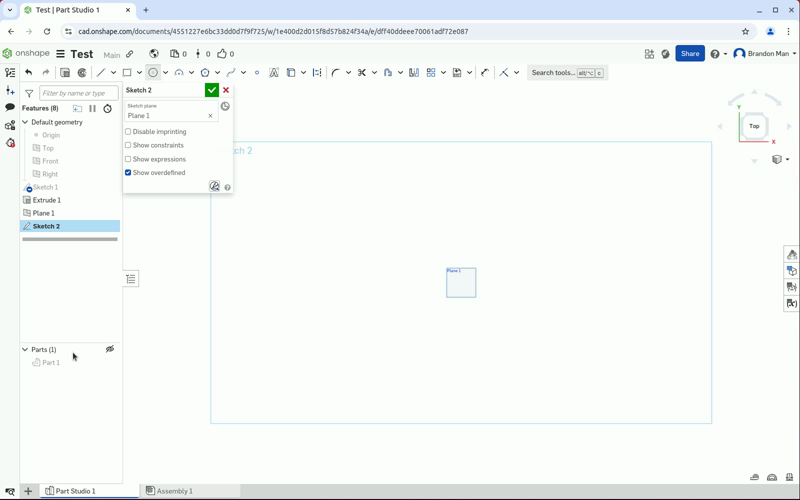
key_down(shift)
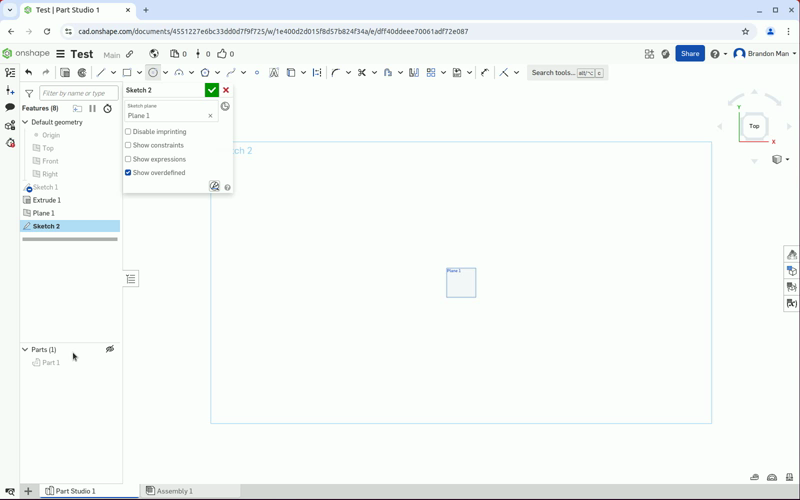
mouse_move(461, 282)
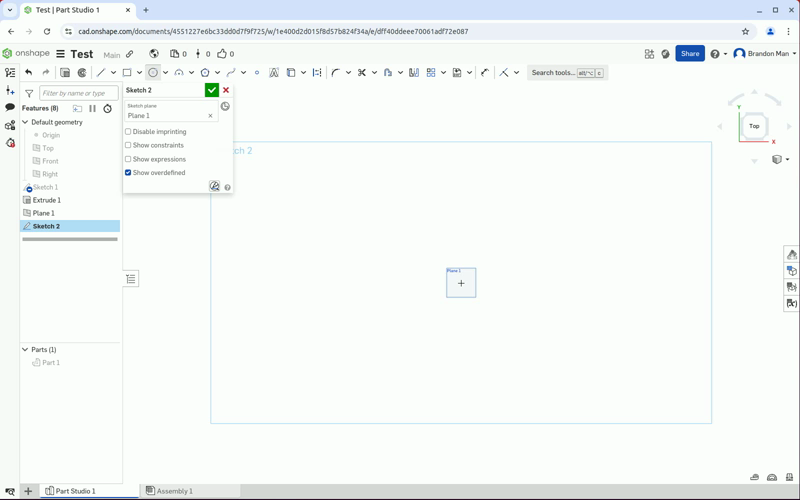
click(461, 282)
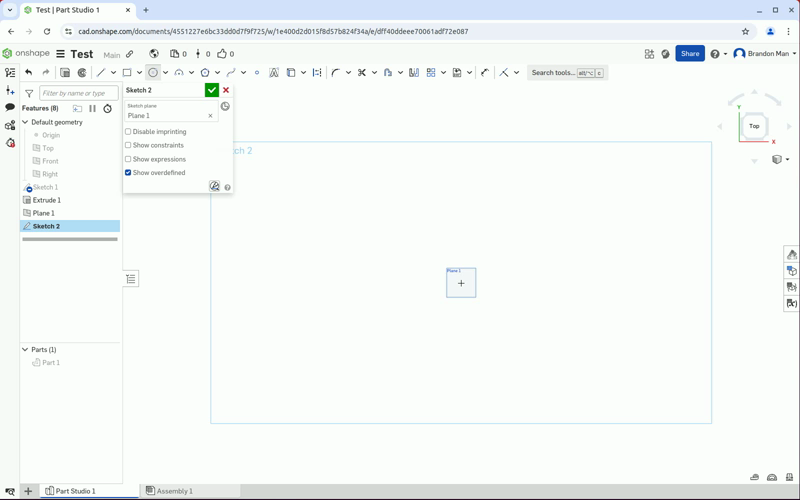
key_up(shift)
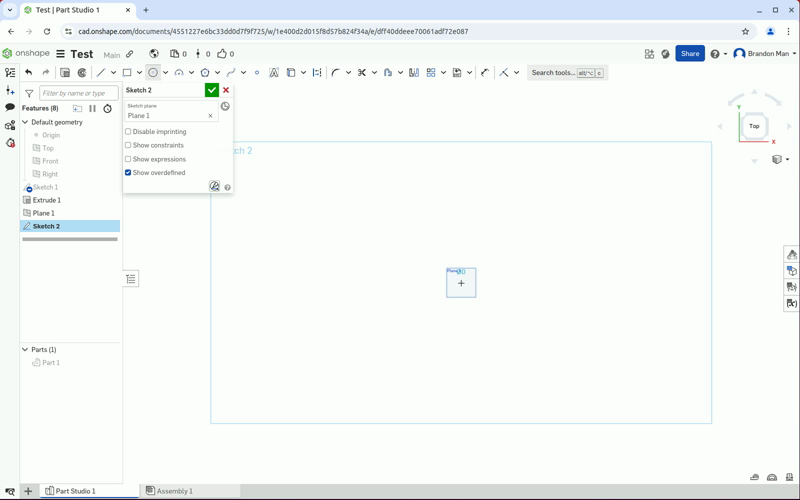
mouse_move(552, 282)
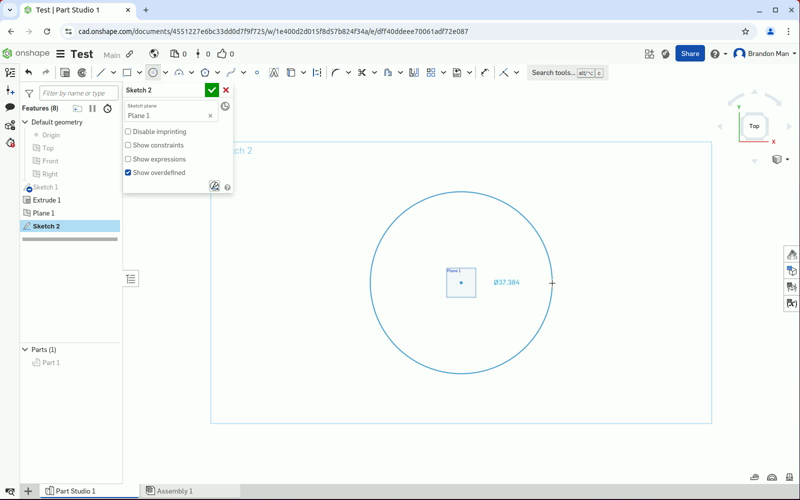
click(552, 282)
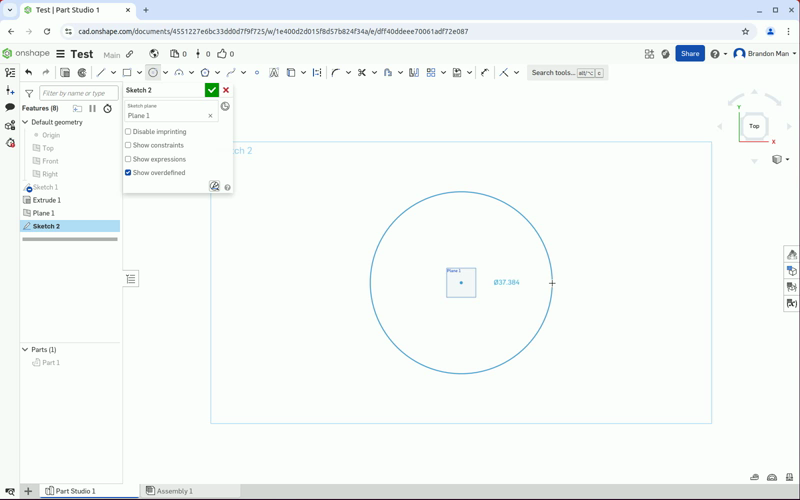
key(esc)
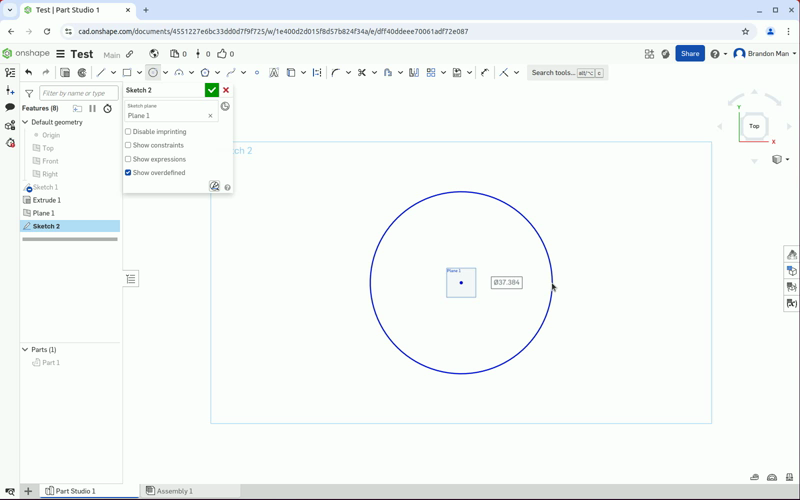
mouse_move(435, 231)
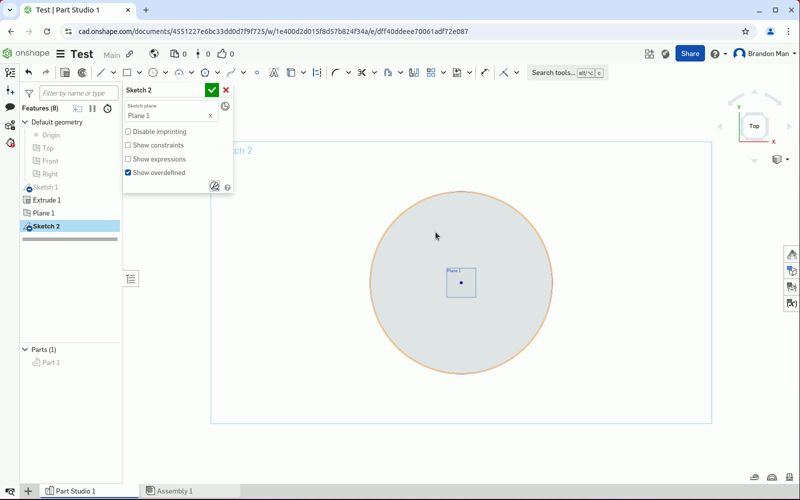
click(435, 231)
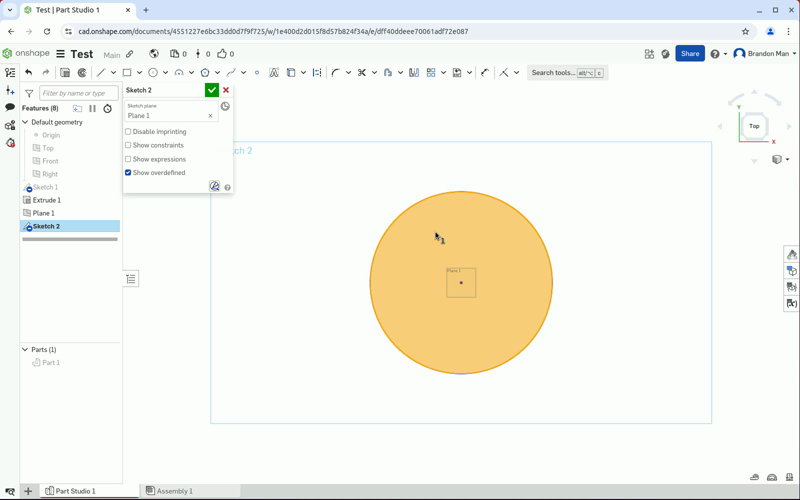
mouse_move(73, 352)
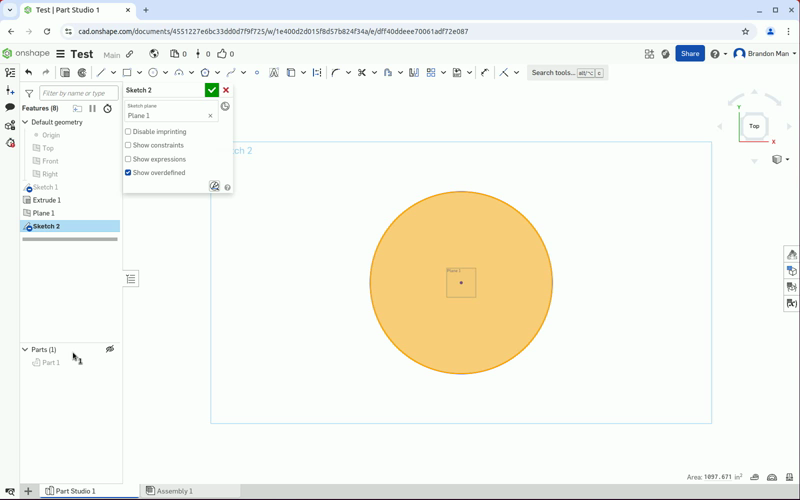
key(shift+y)
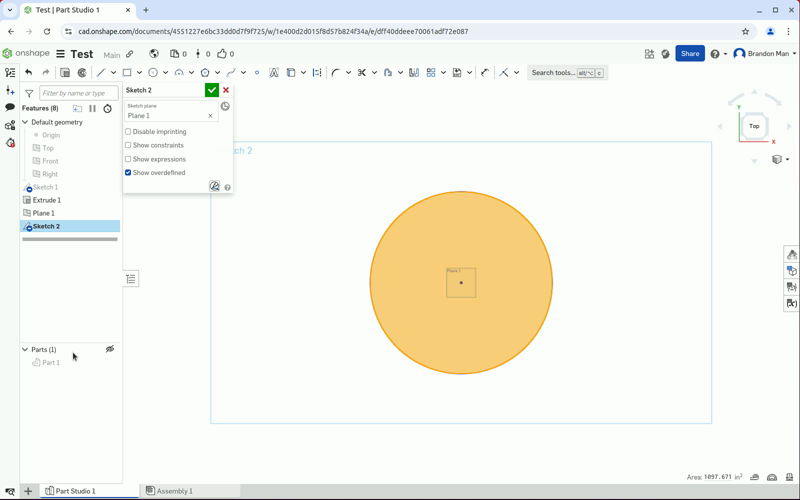
key(shift+e)
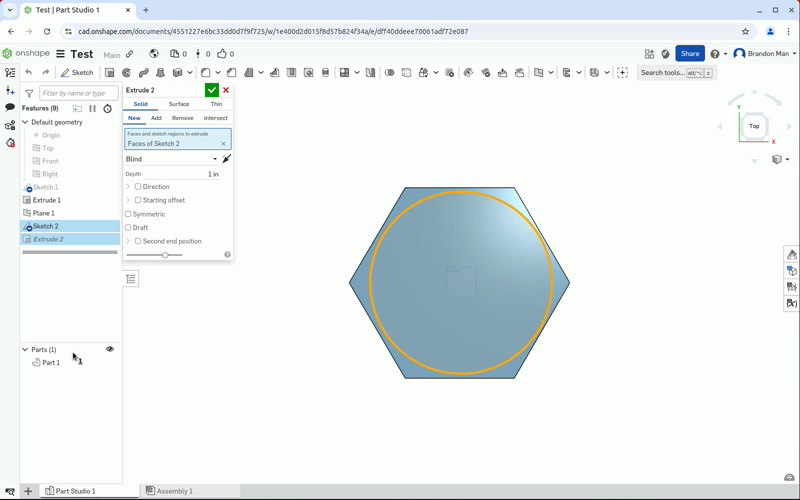
mouse_move(143, 106)
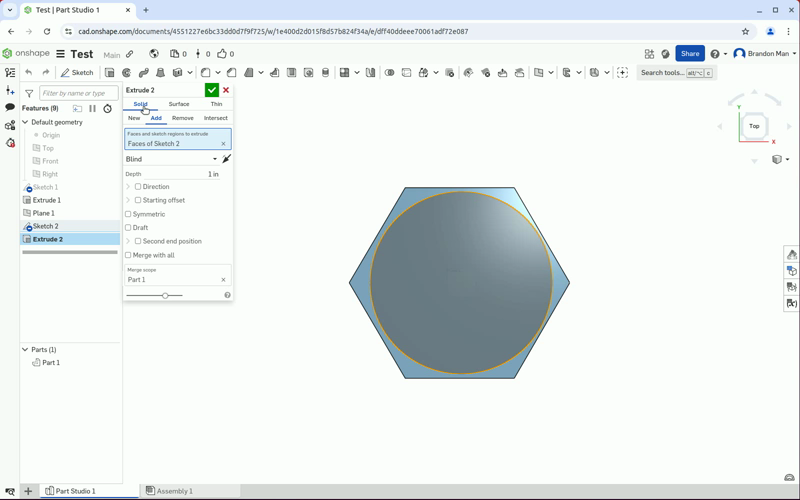
click(143, 106)
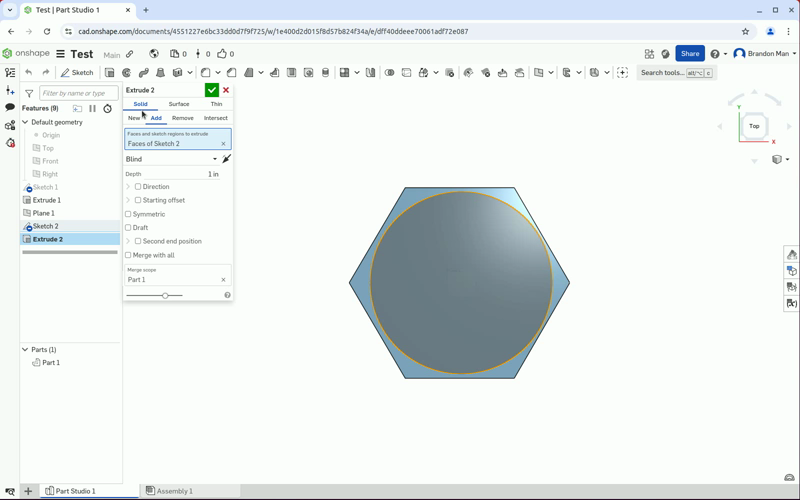
mouse_move(137, 120)
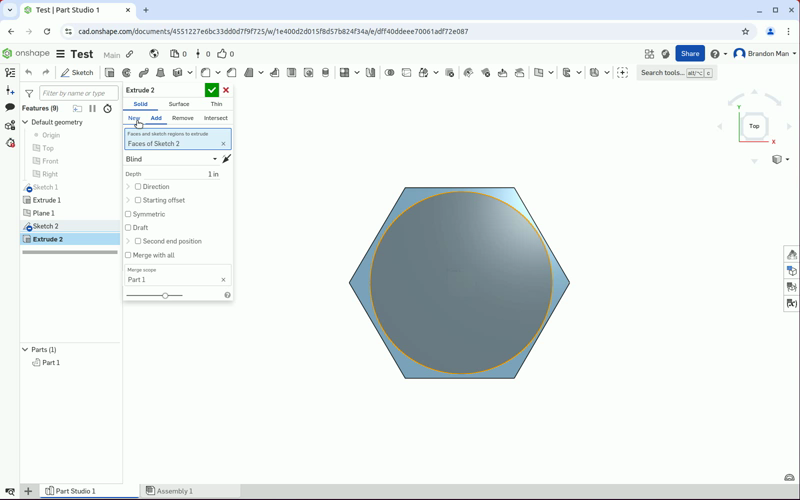
click(137, 120)
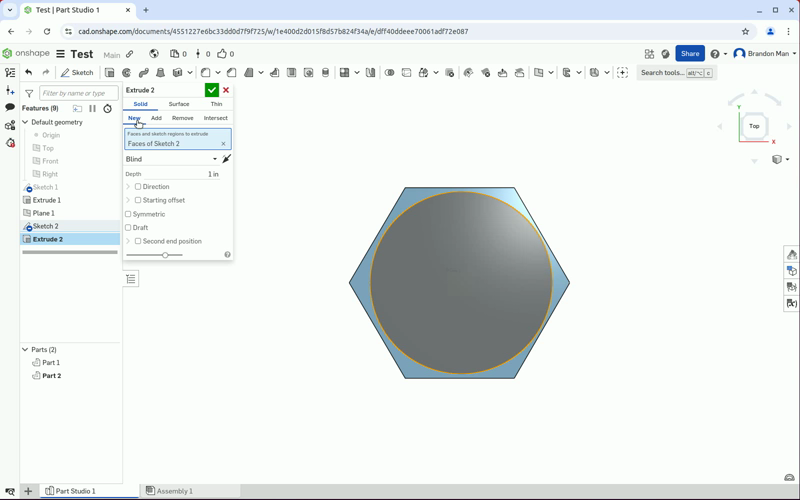
key(tab, 4)
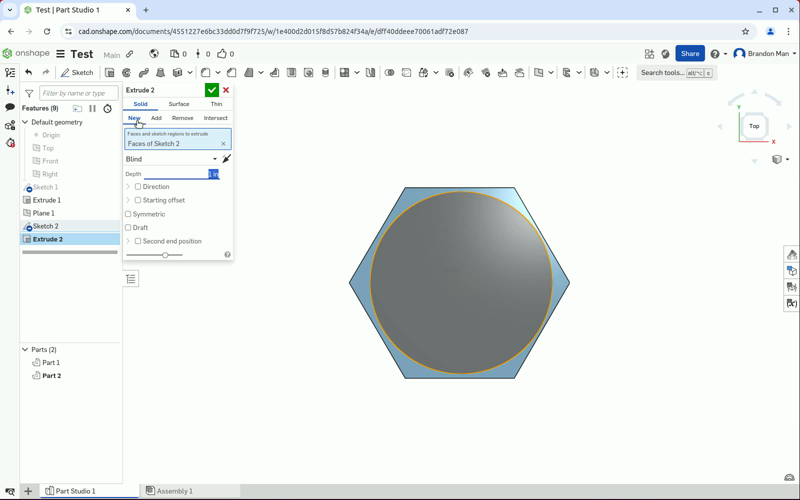
text(7.703)
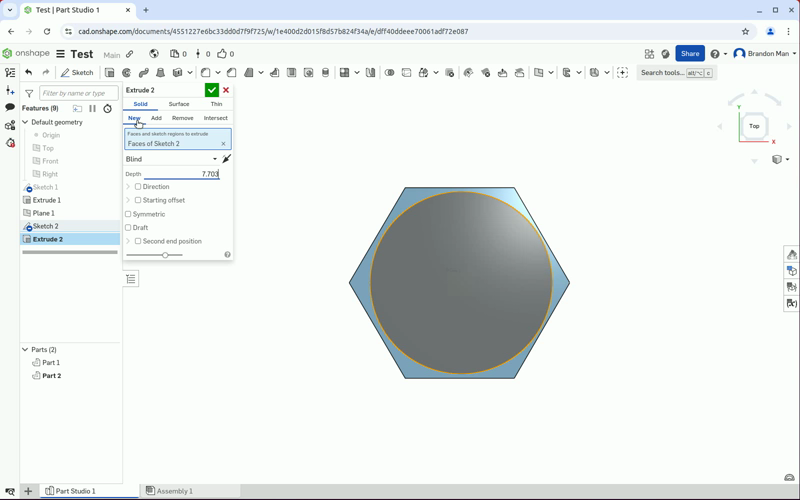
key(enter)
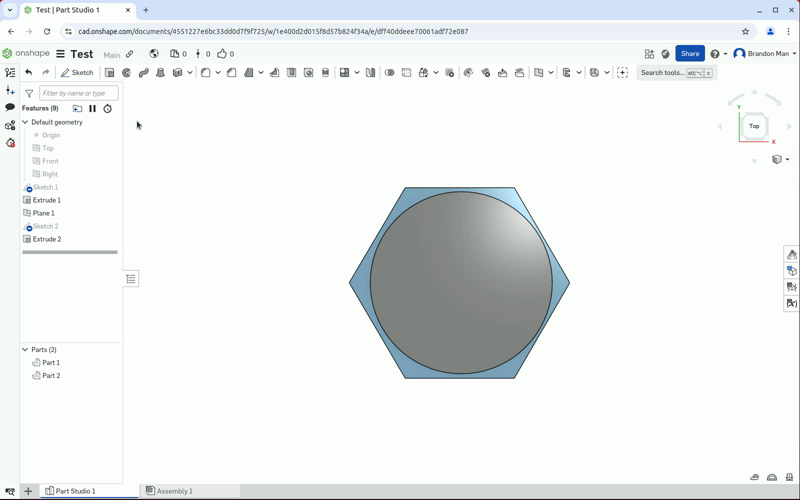
key(shift+h)
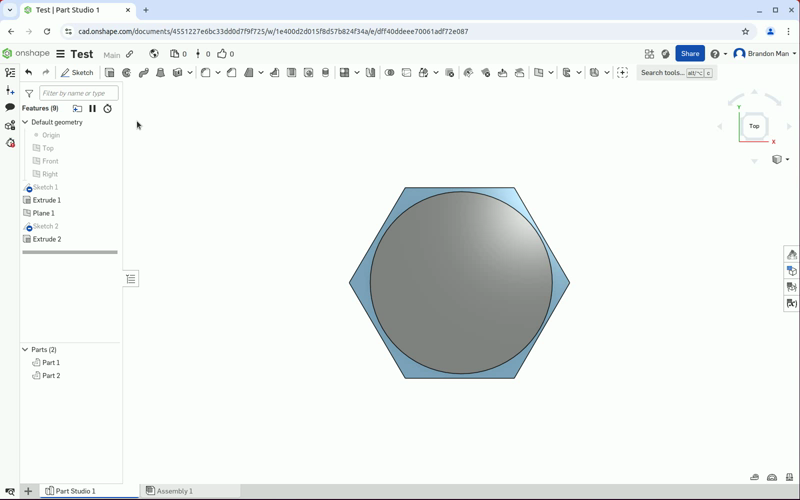
key(shift+h)
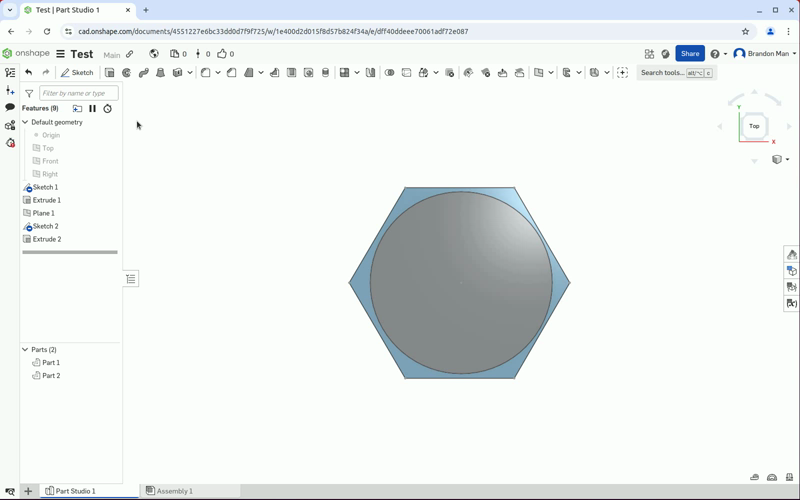
key(shift+7)
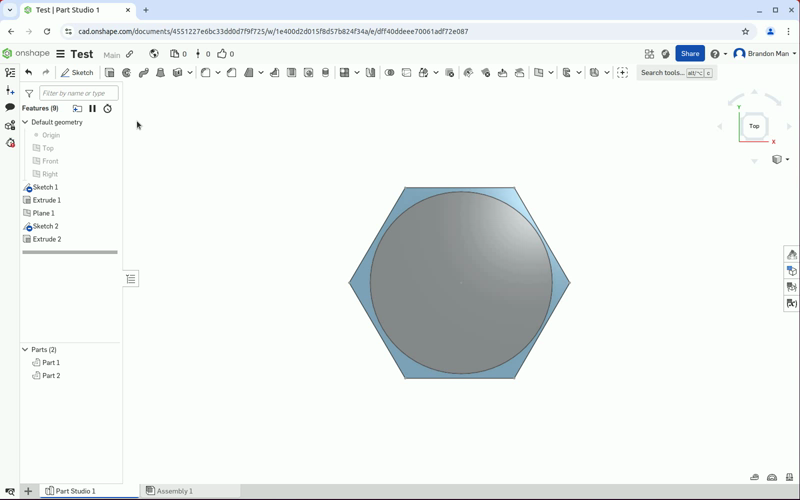
key(up, 3)
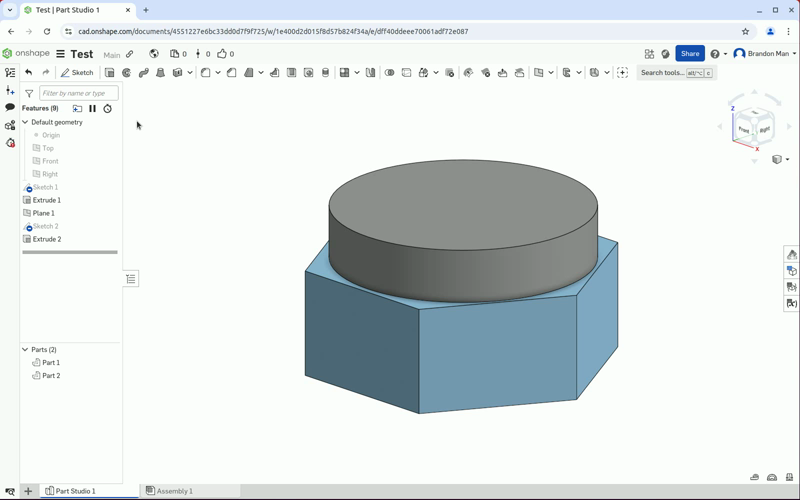
key(left, 3)
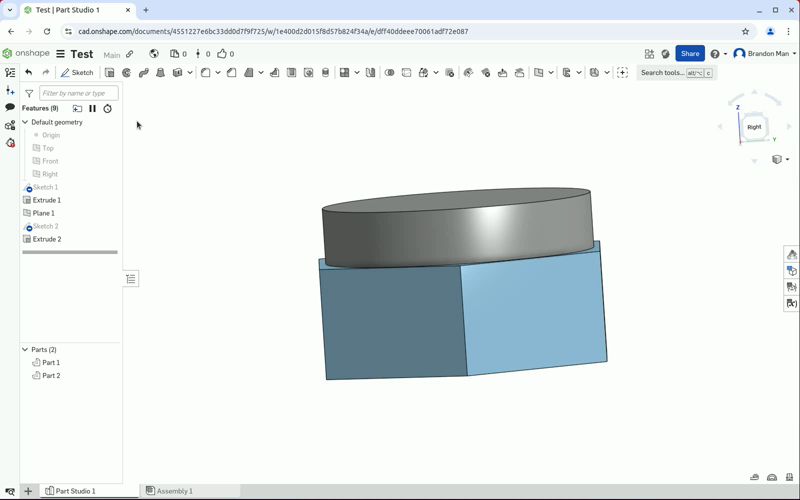
key(right, 3)
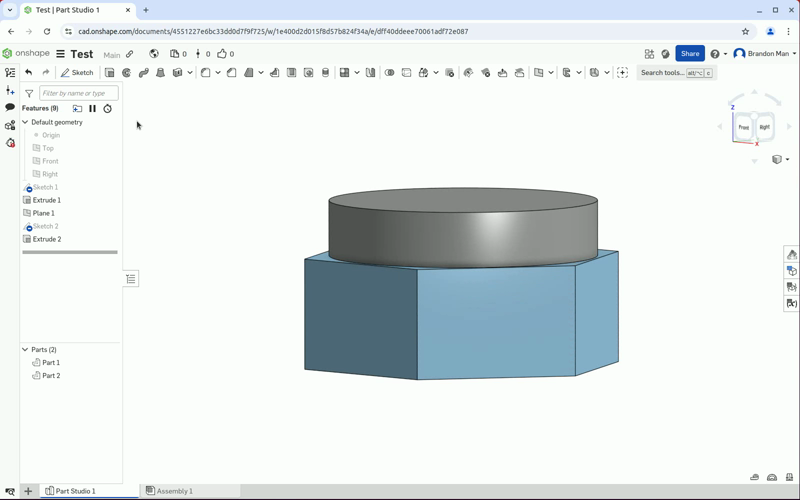
key(down, 3)
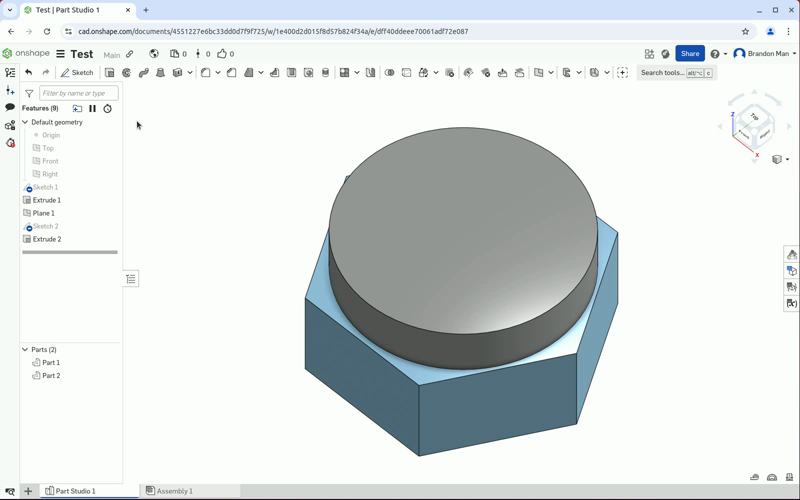
mouse_move(73, 189)
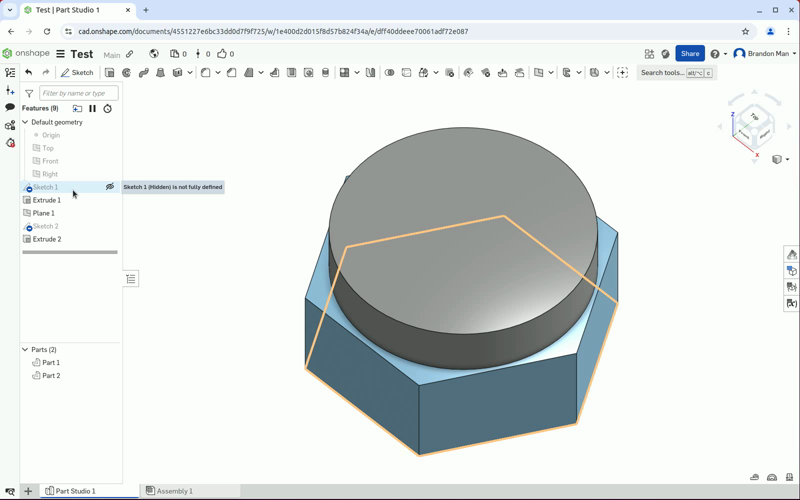
click(73, 189)